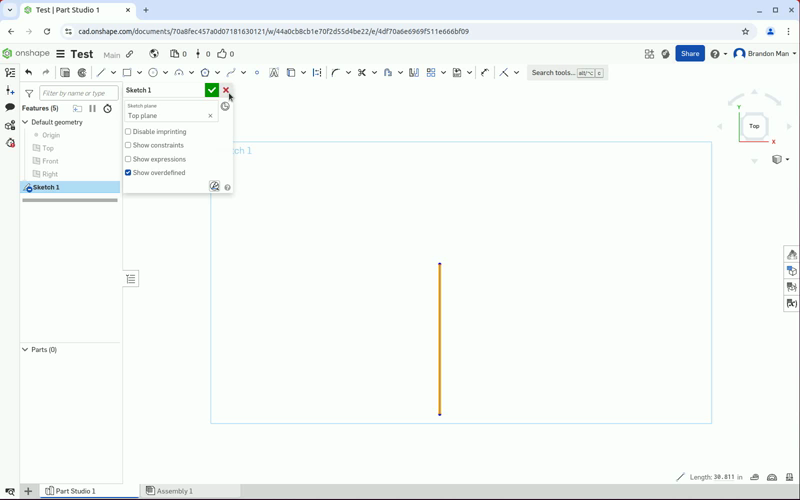
key(shift+h)
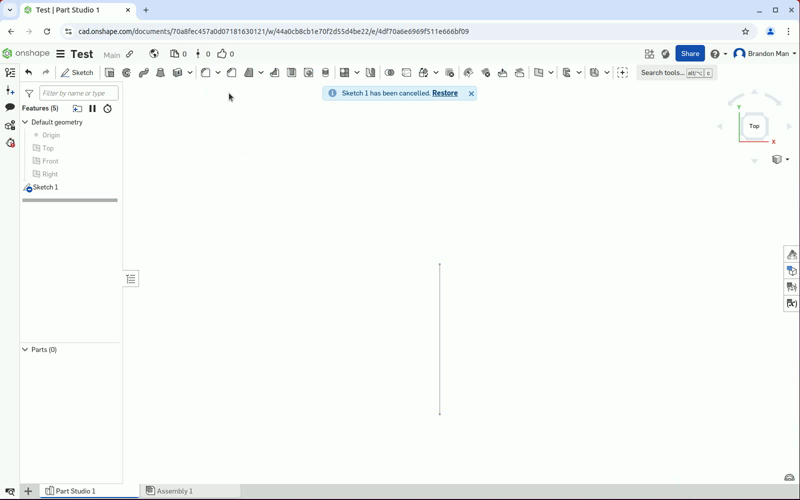
key(shift+s)
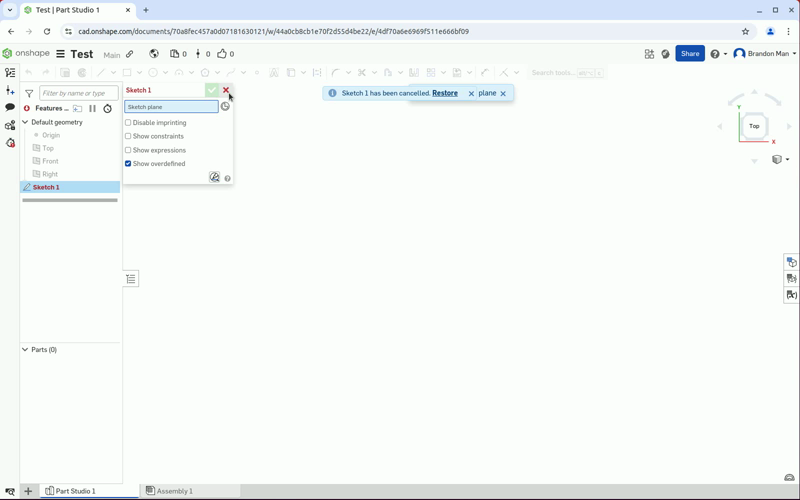
mouse_move(73, 150)
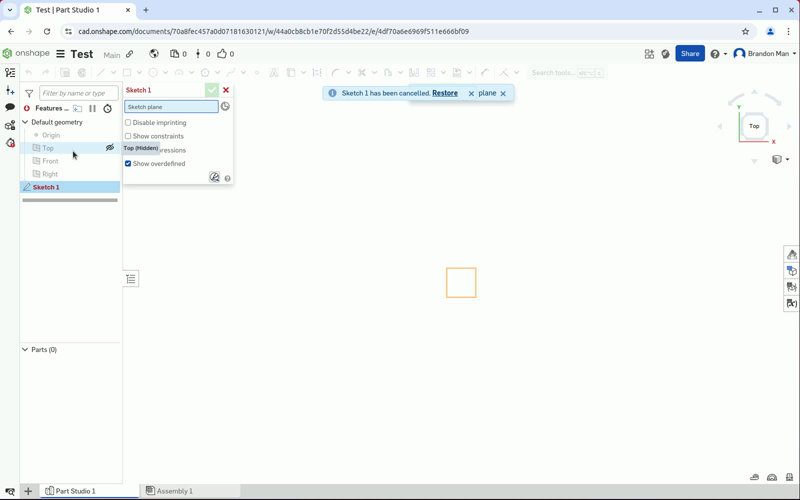
click(73, 150)
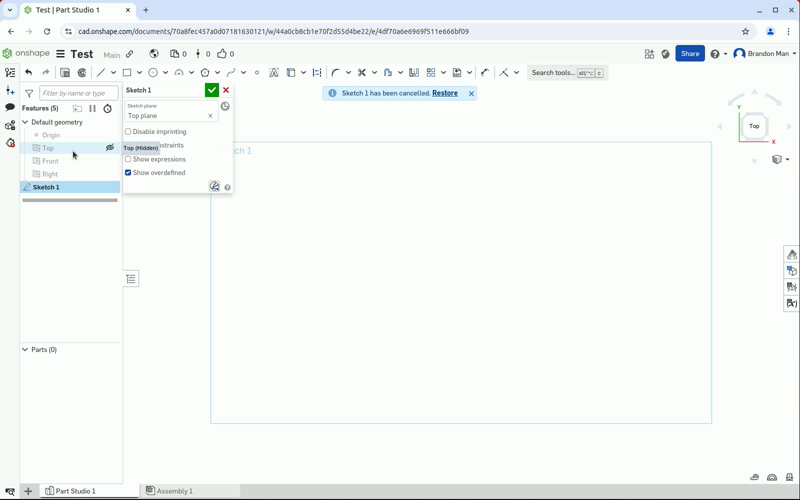
mouse_move(73, 352)
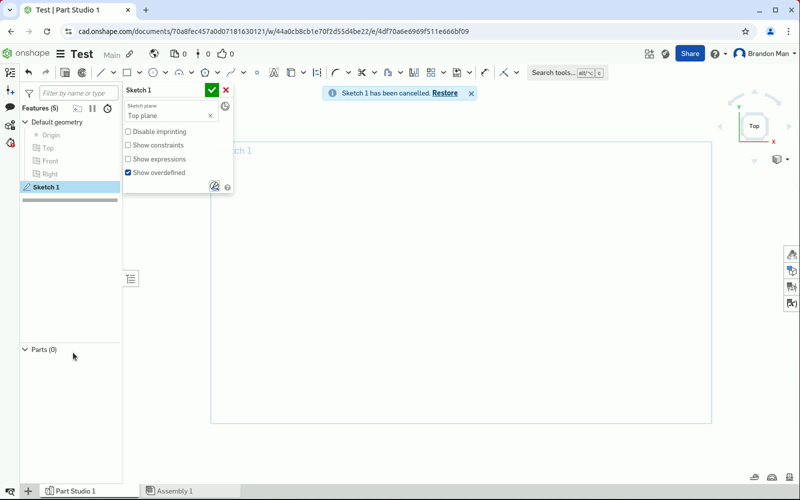
key(y)
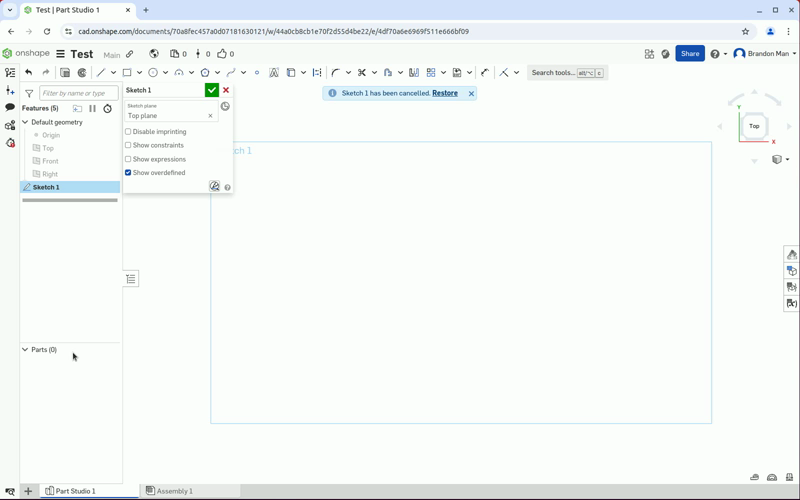
key(c)
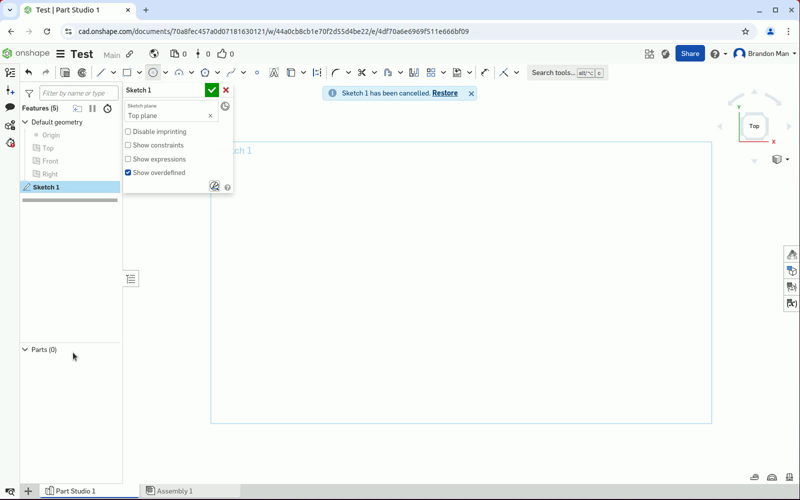
key_down(shift)
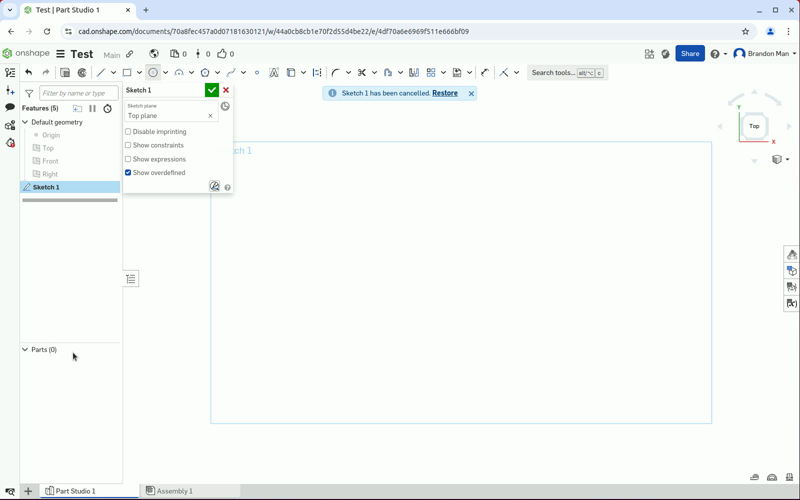
mouse_move(396, 282)
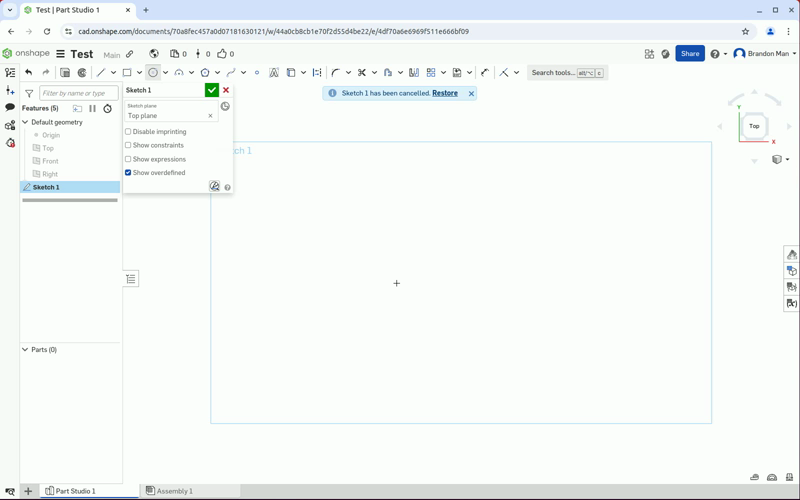
click(396, 282)
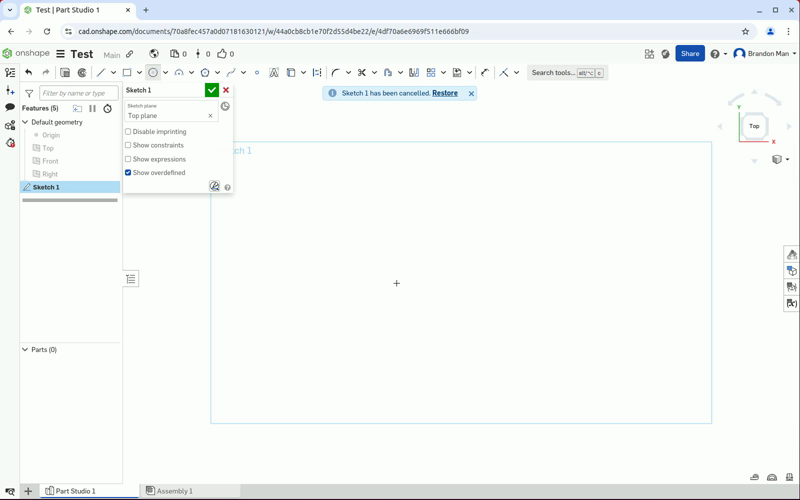
key_up(shift)
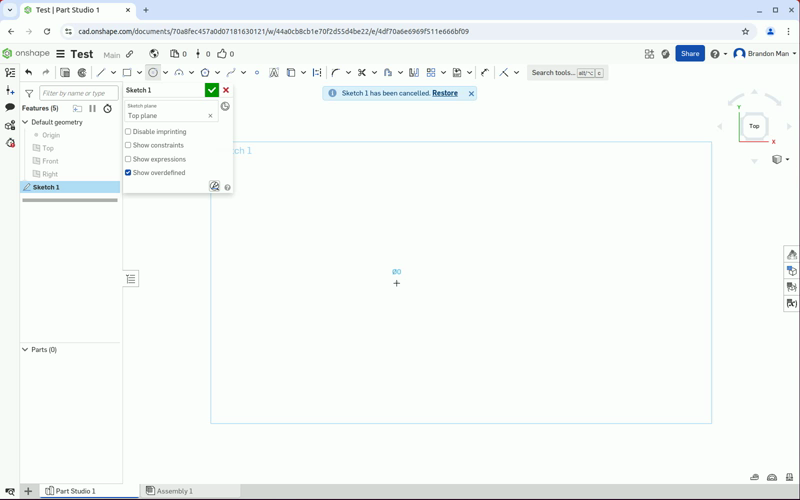
mouse_move(444, 282)
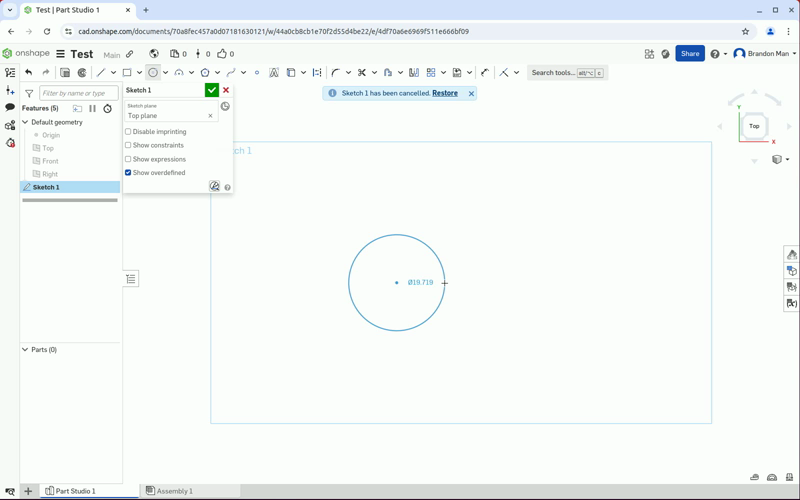
click(444, 282)
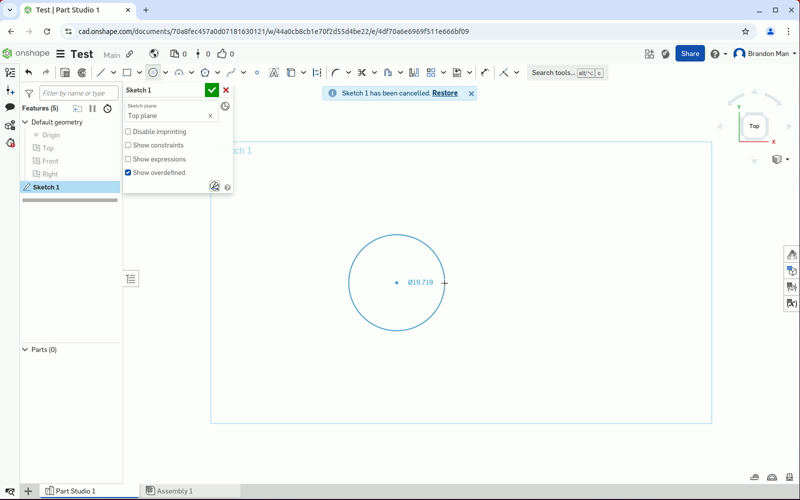
key(esc)
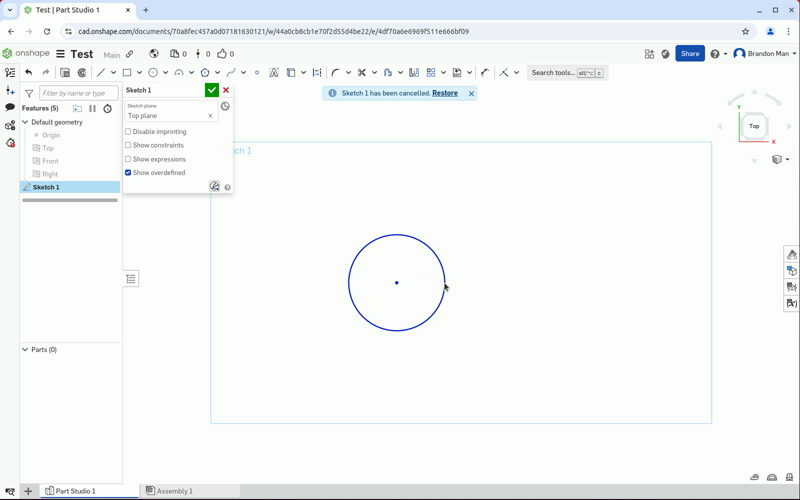
key(c)
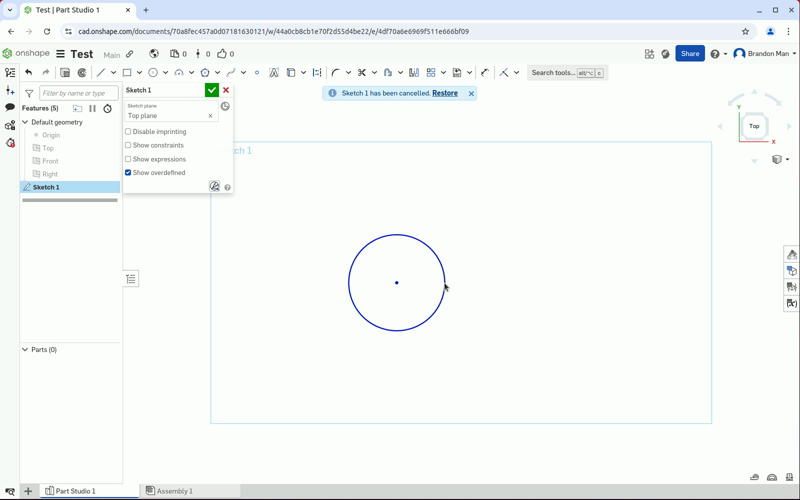
key_down(shift)
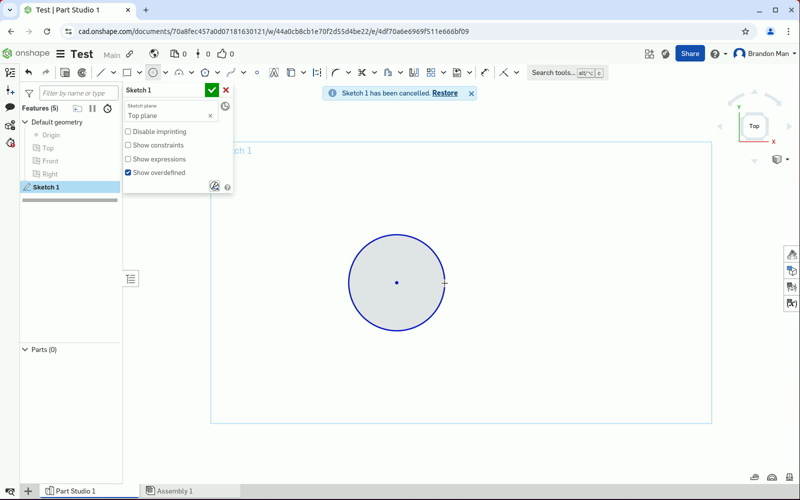
mouse_move(396, 282)
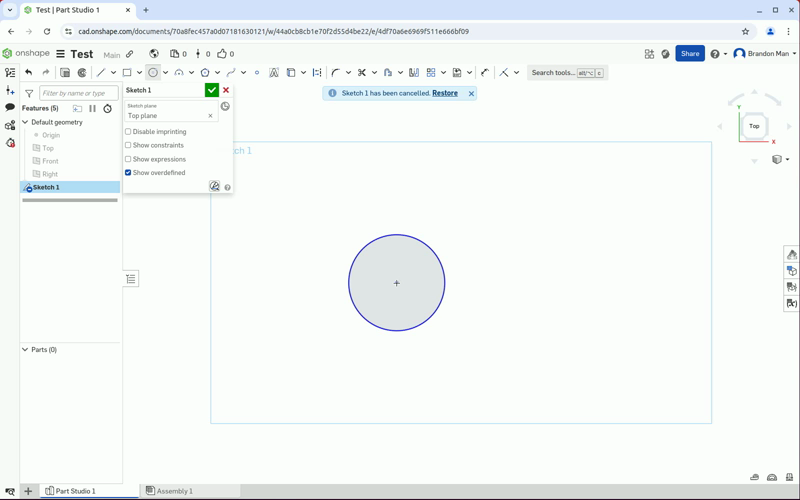
click(396, 282)
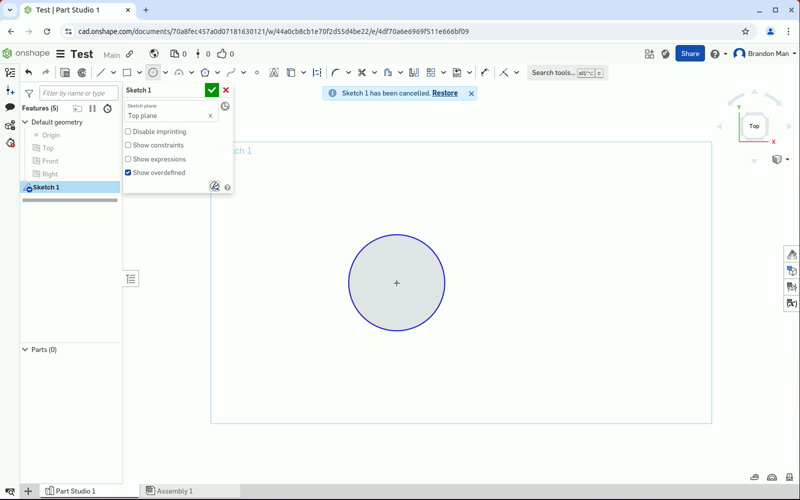
key_up(shift)
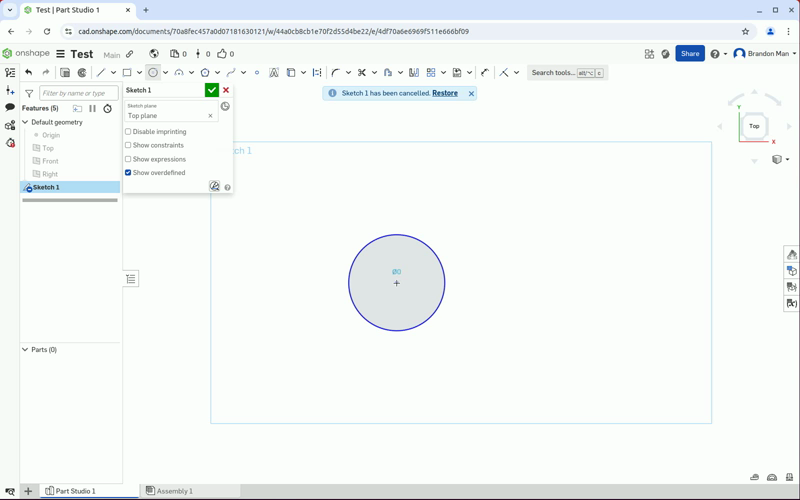
mouse_move(421, 282)
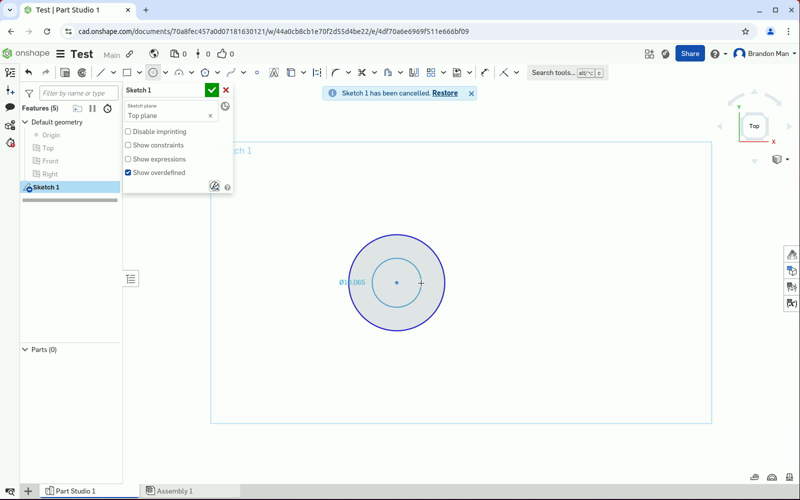
click(421, 282)
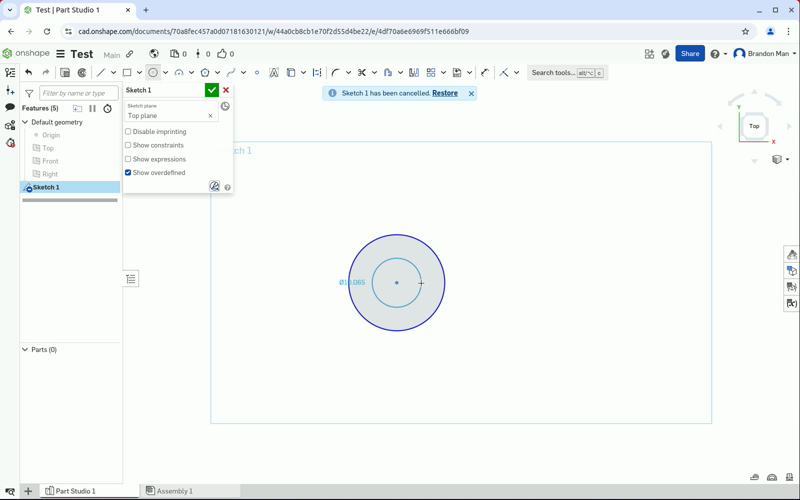
key(esc)
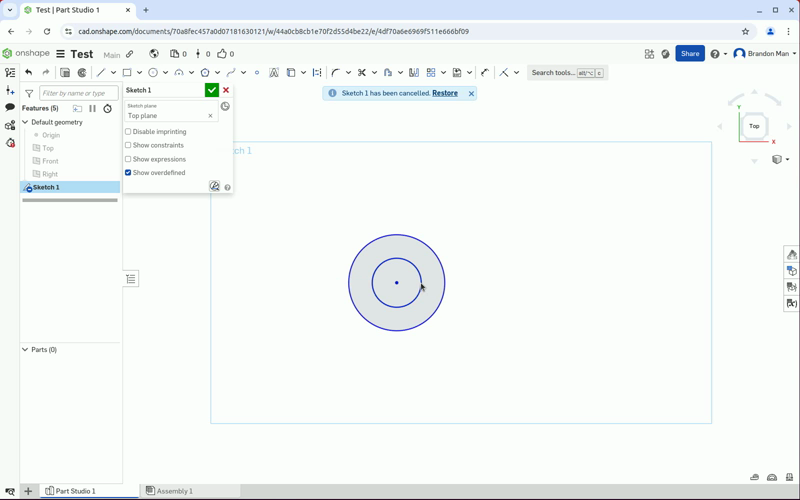
mouse_move(376, 251)
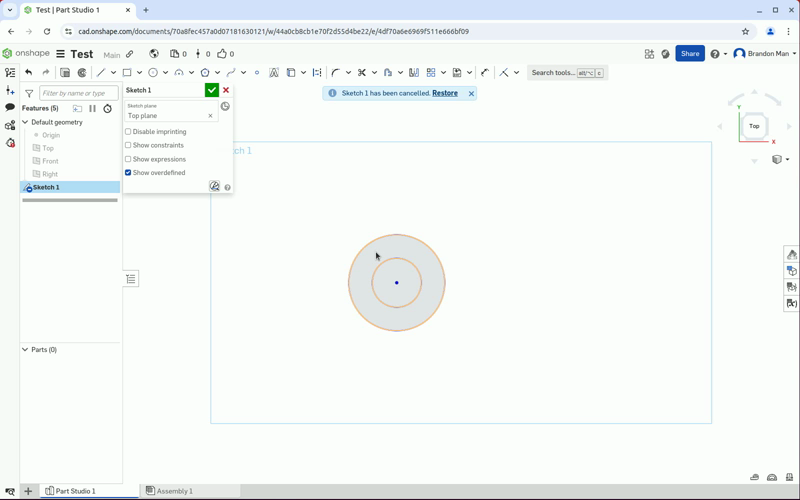
click(376, 251)
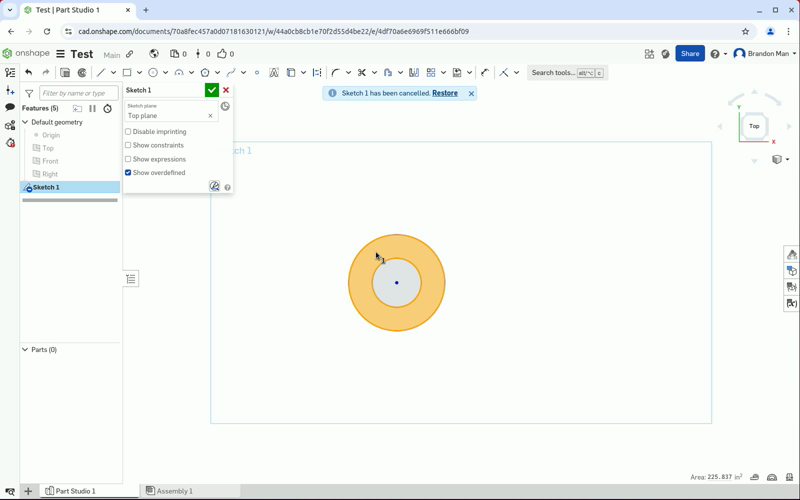
mouse_move(73, 352)
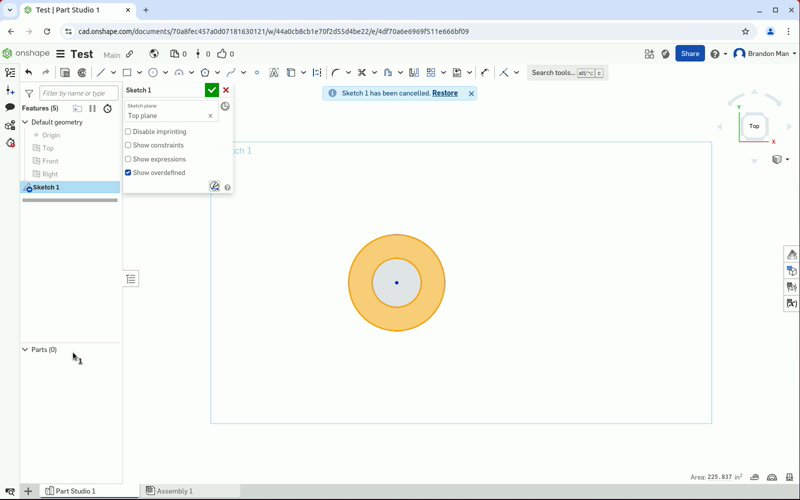
key(shift+y)
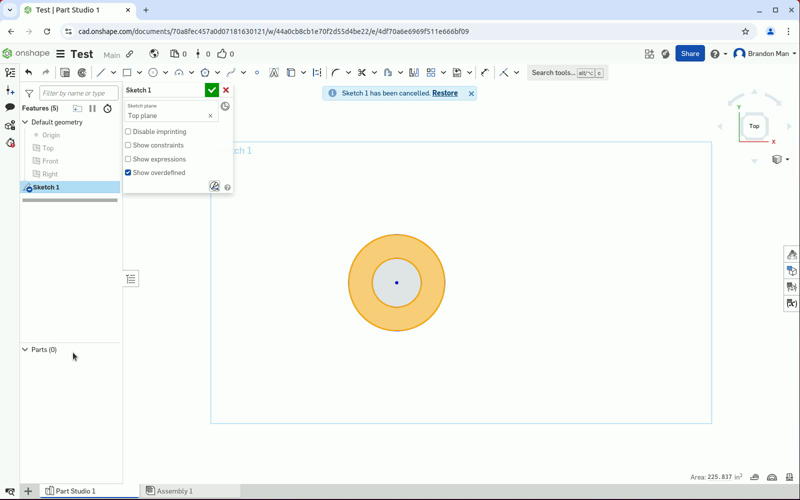
key(shift+e)
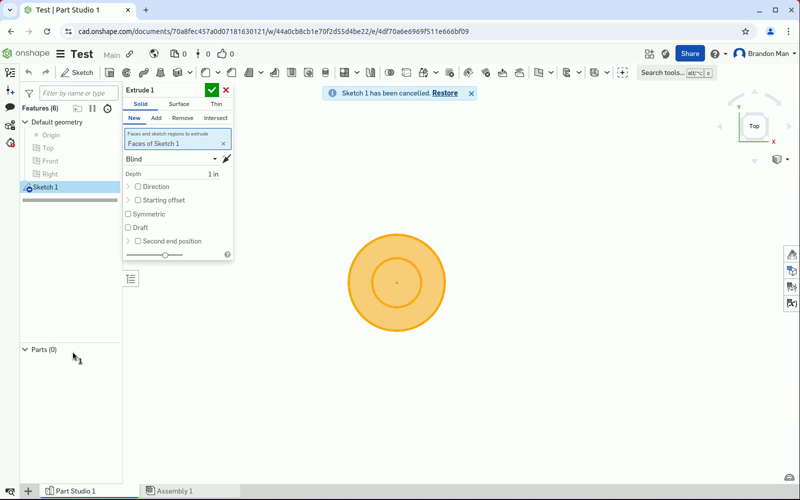
mouse_move(143, 106)
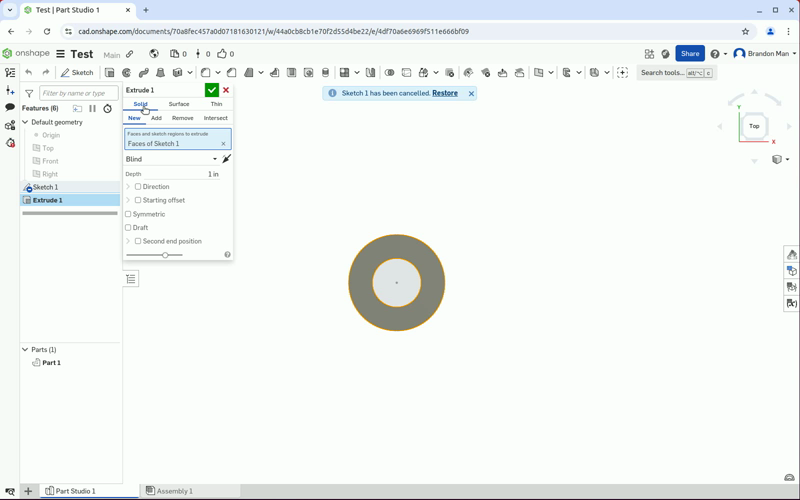
click(143, 106)
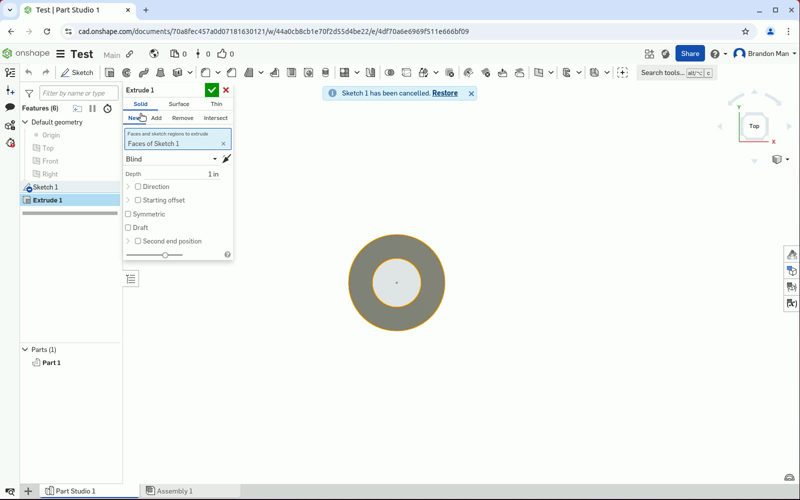
mouse_move(137, 120)
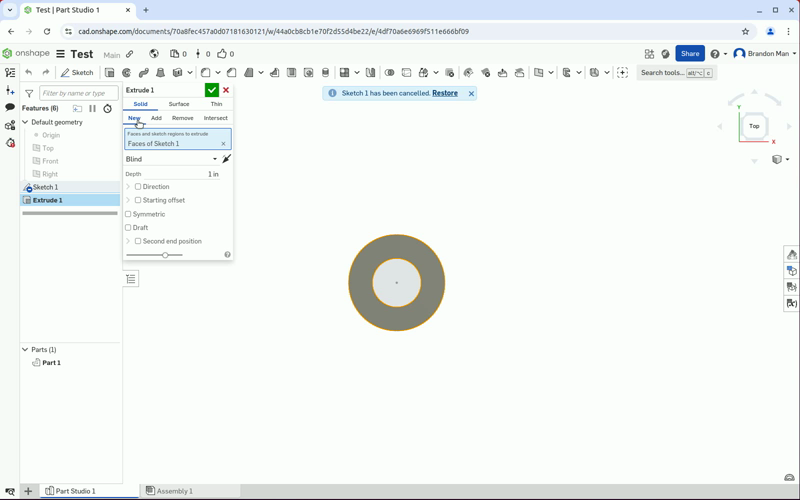
click(137, 120)
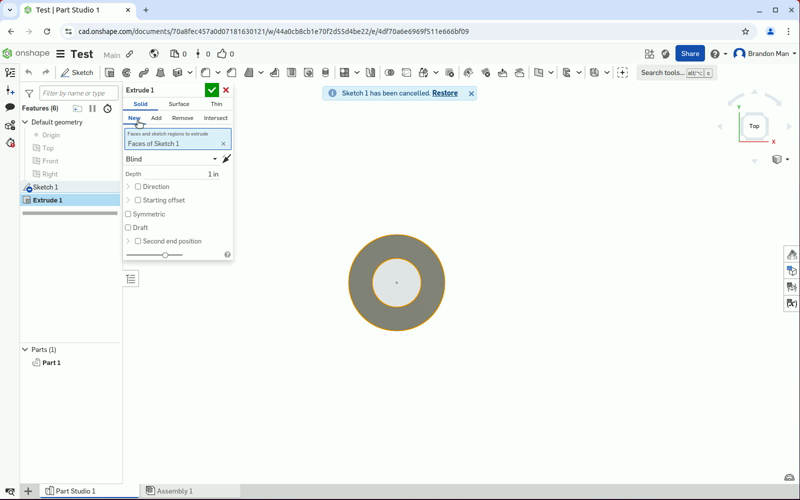
key(tab, 4)
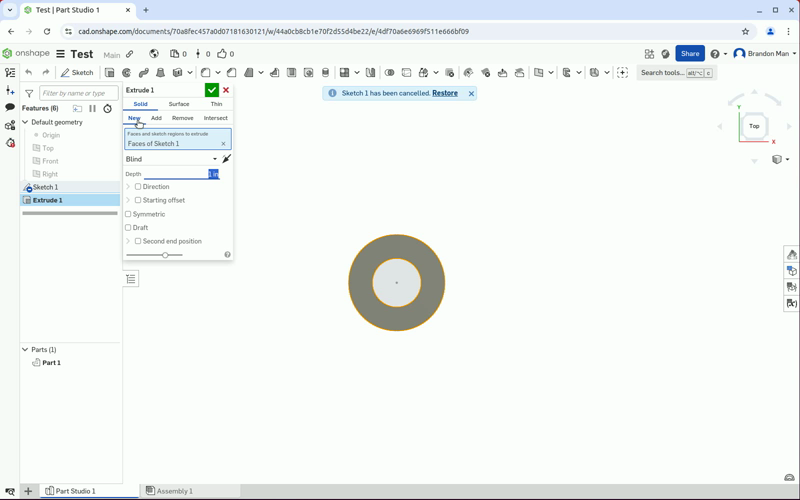
text(6.74)
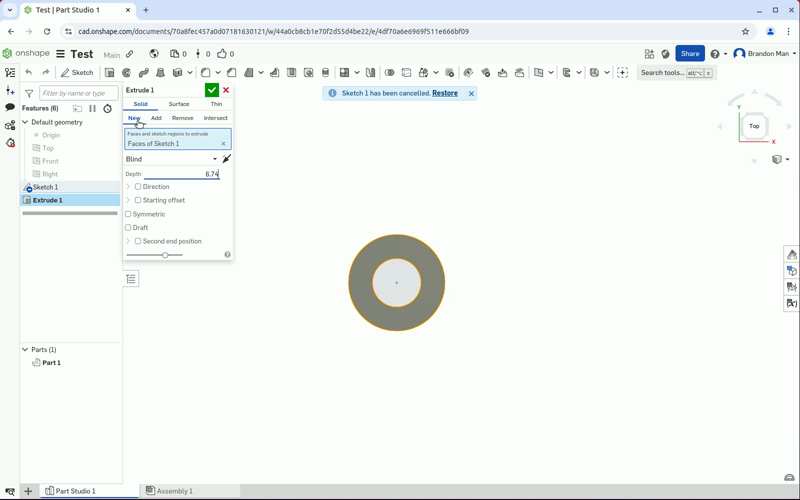
key(tab, 3)
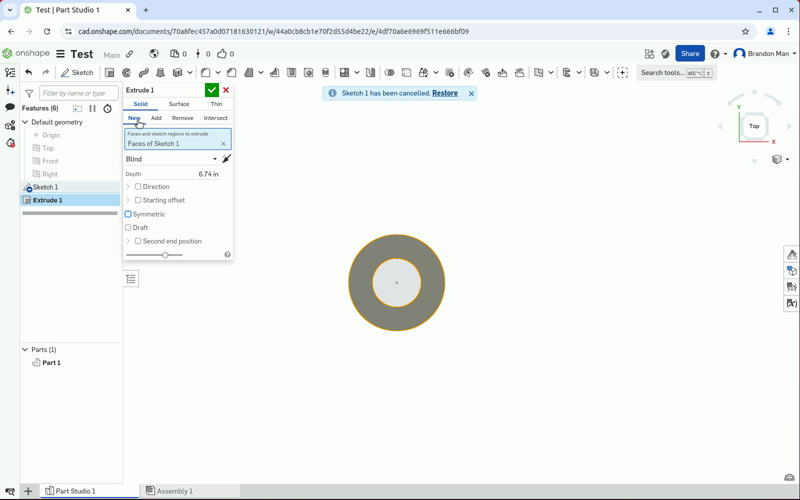
key(space)
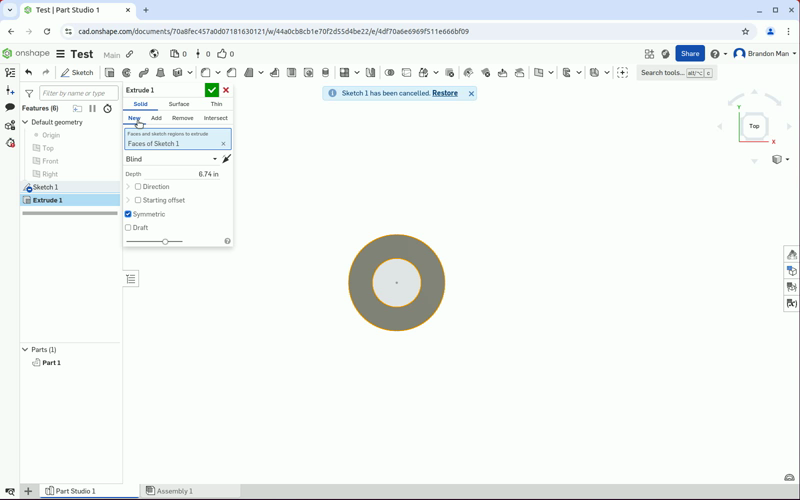
key(enter)
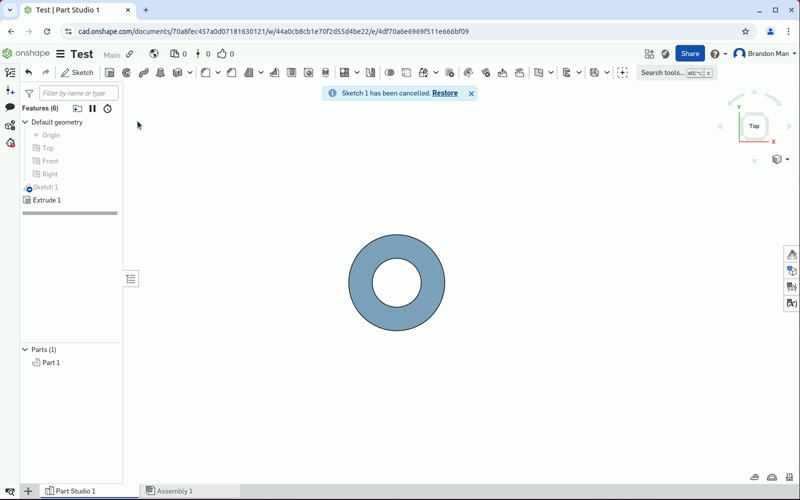
key(shift+h)
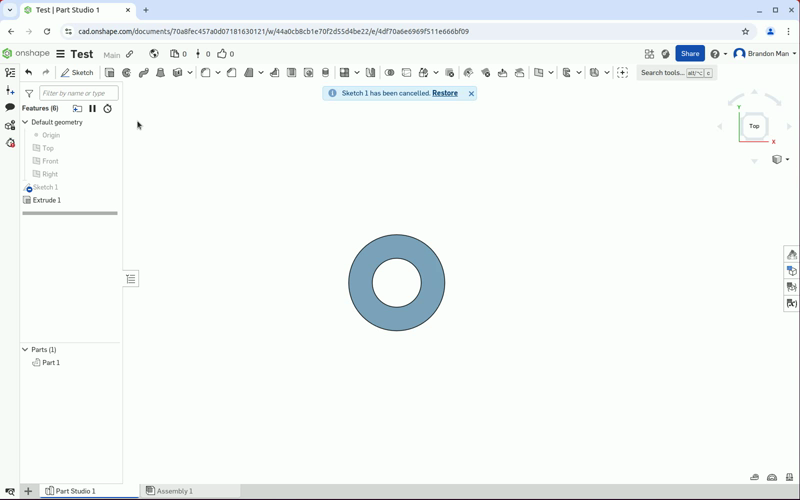
key(shift+h)
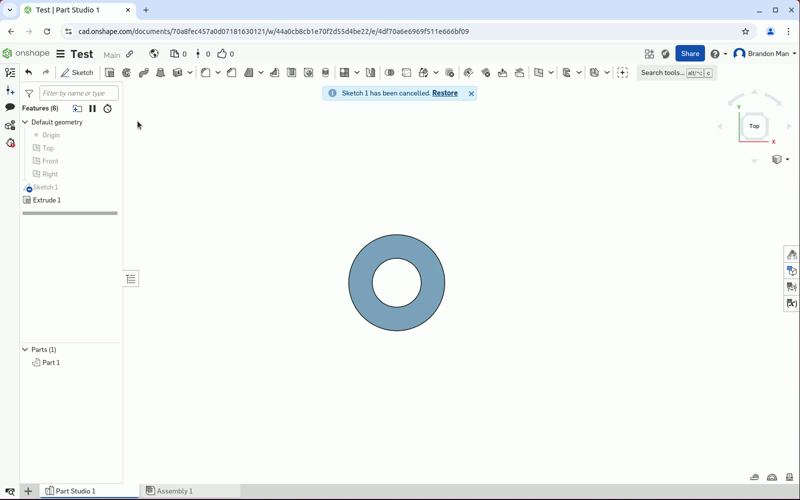
mouse_move(73, 189)
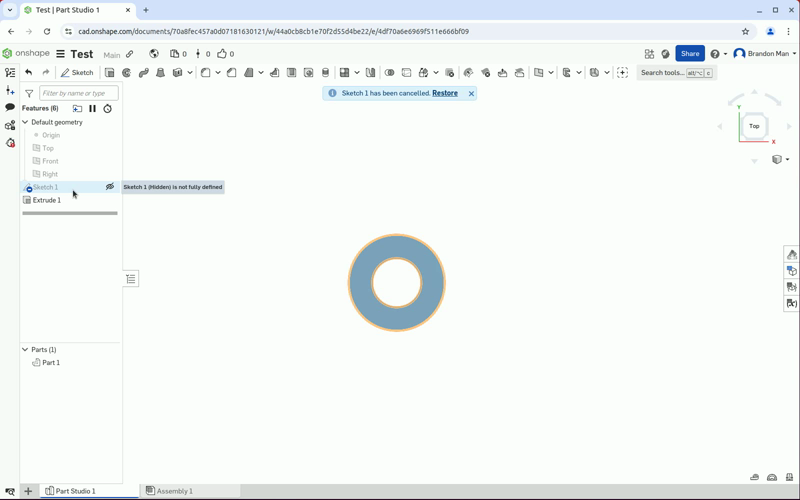
click(73, 189)
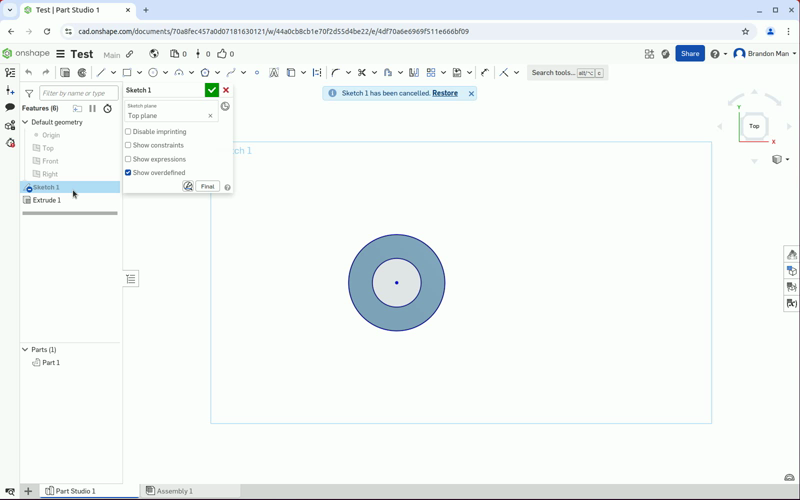
mouse_move(229, 92)
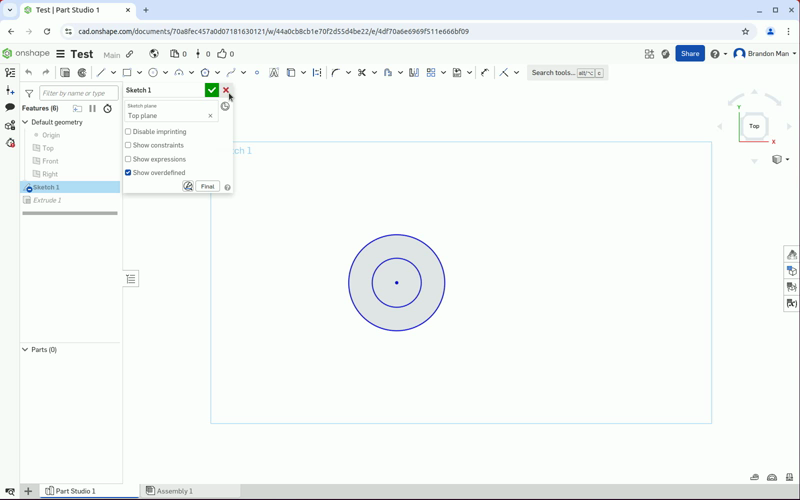
click(229, 92)
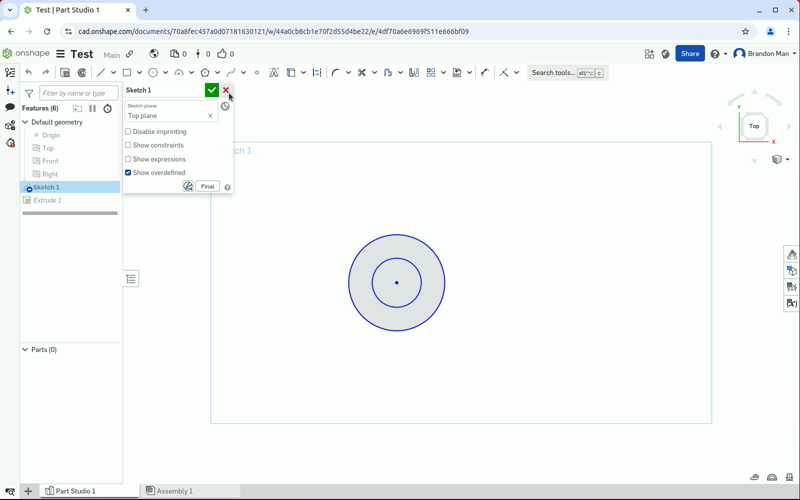
key(shift+s)
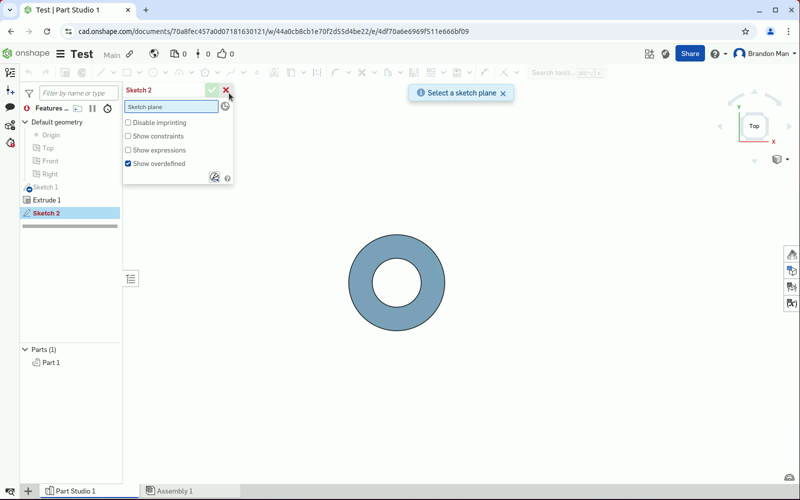
mouse_move(73, 150)
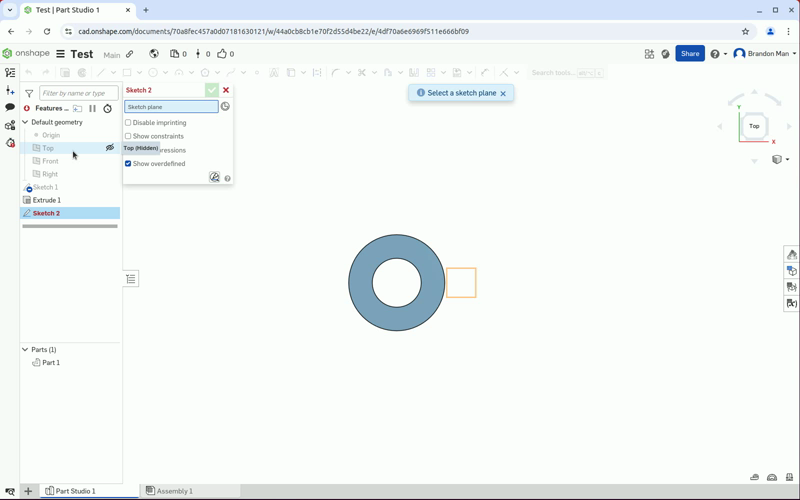
click(73, 150)
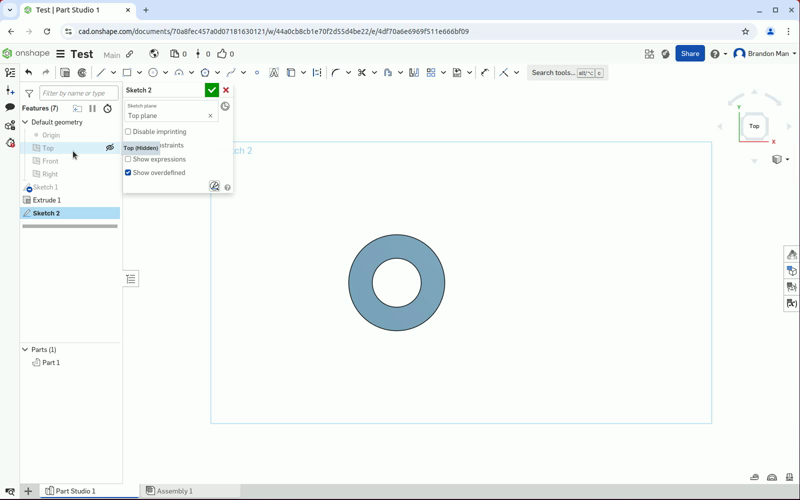
mouse_move(73, 352)
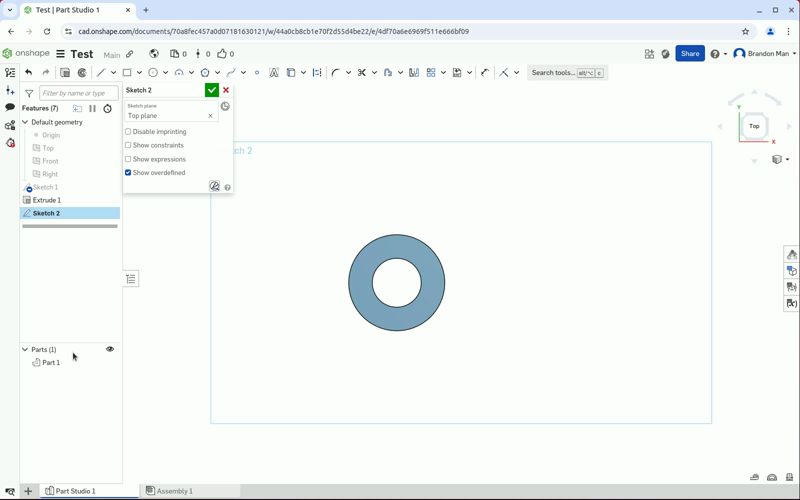
key(y)
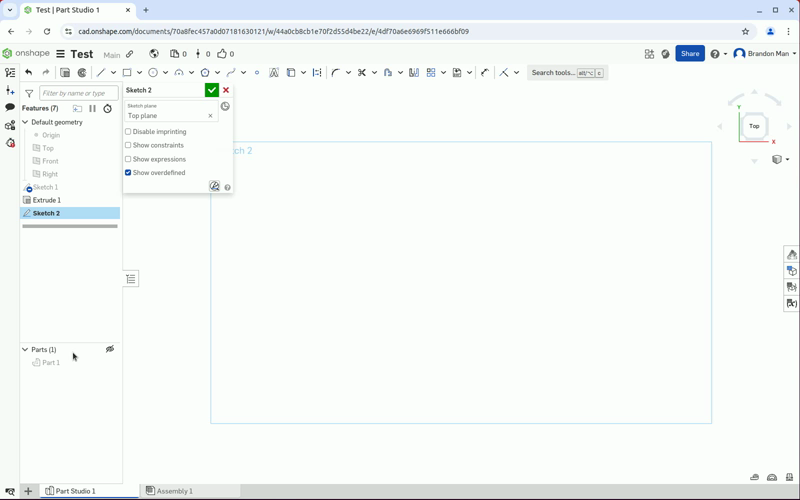
key(l)
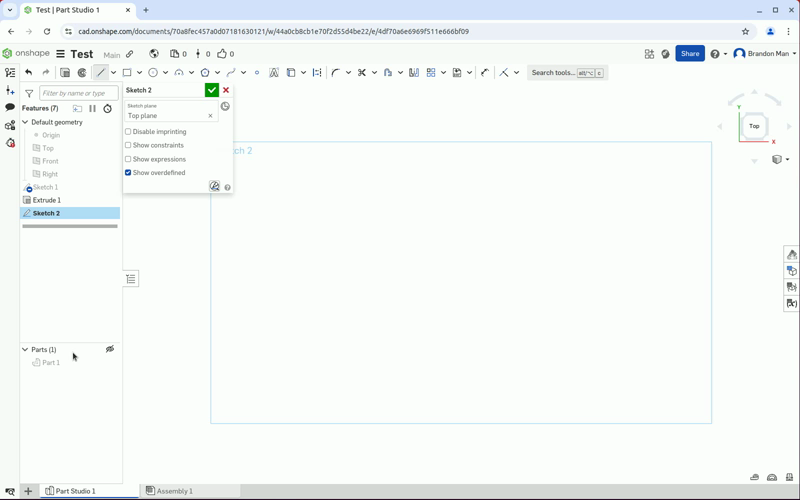
key_down(shift)
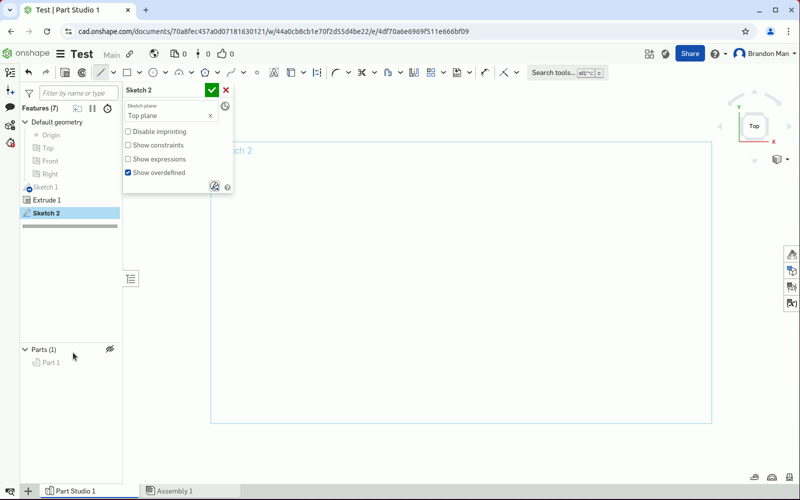
mouse_move(396, 330)
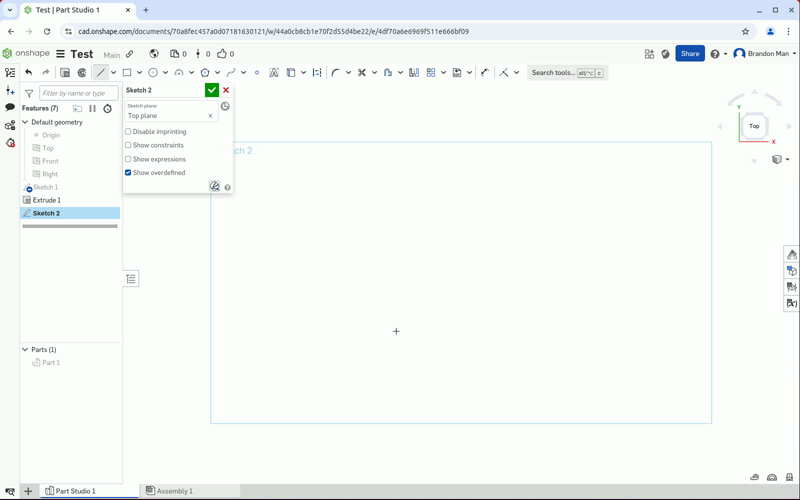
click(396, 330)
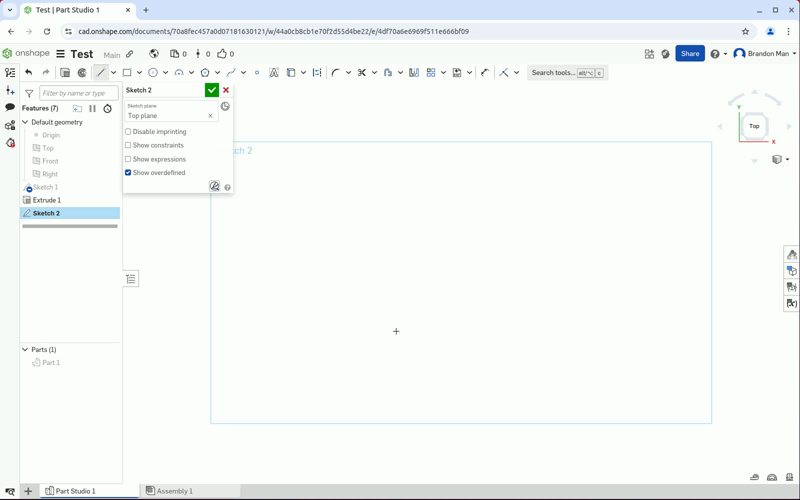
key_up(shift)
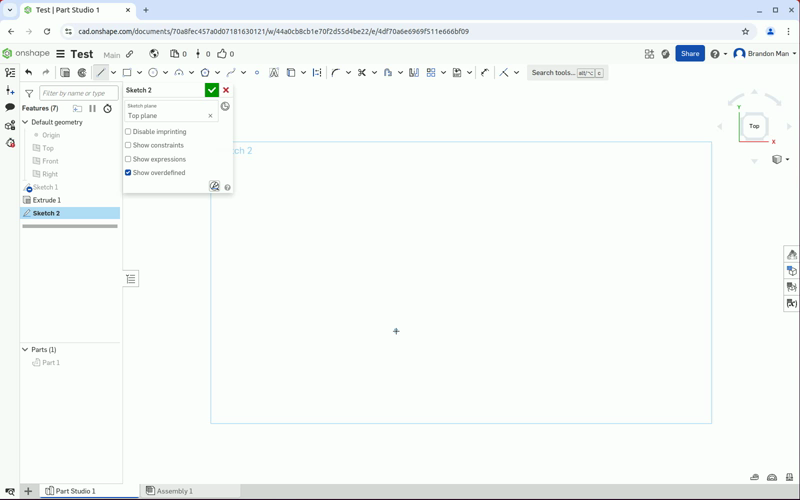
key_down(shift)
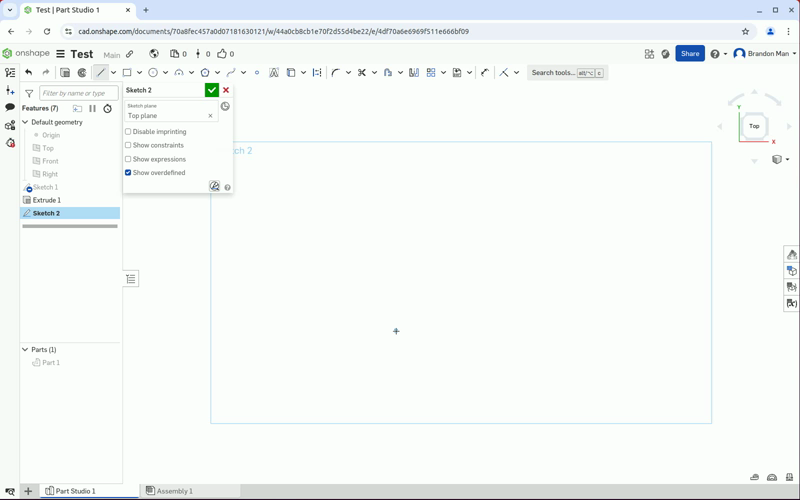
mouse_move(525, 330)
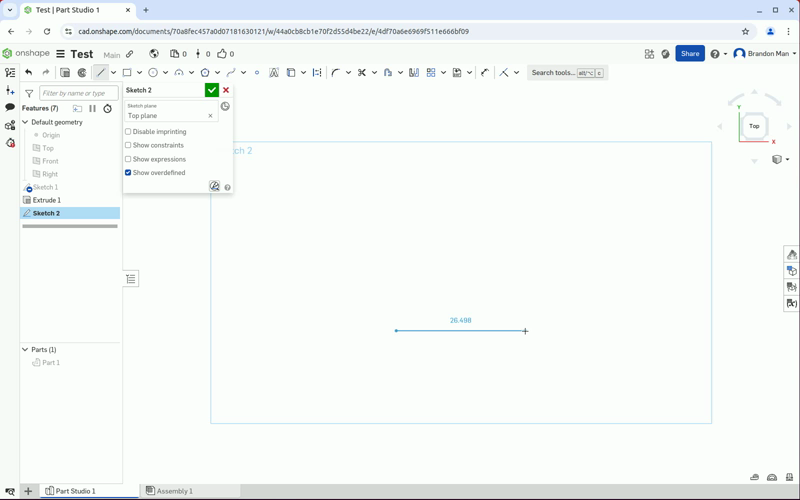
click(525, 330)
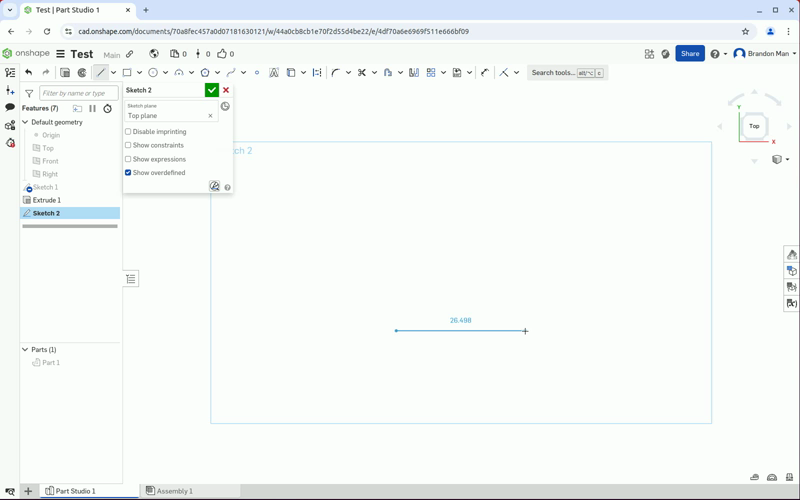
key_up(shift)
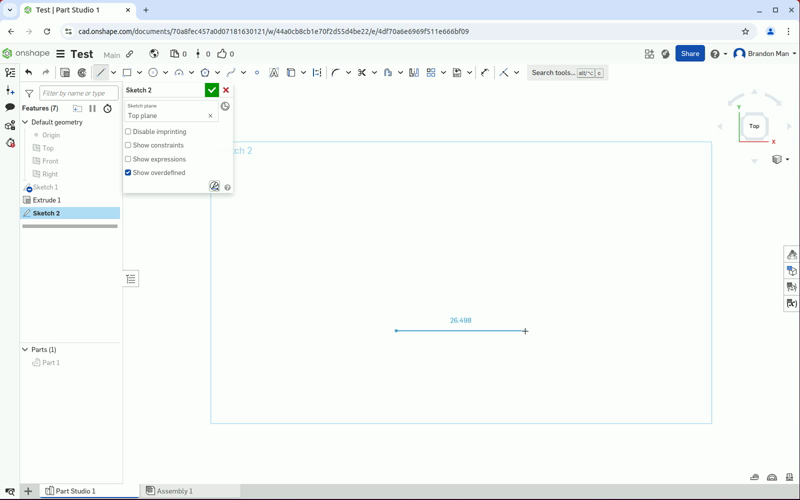
key_down(shift)
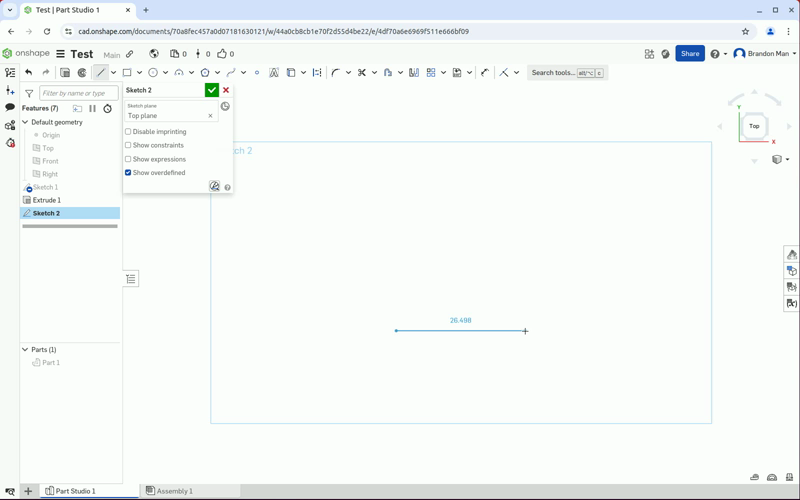
mouse_move(525, 234)
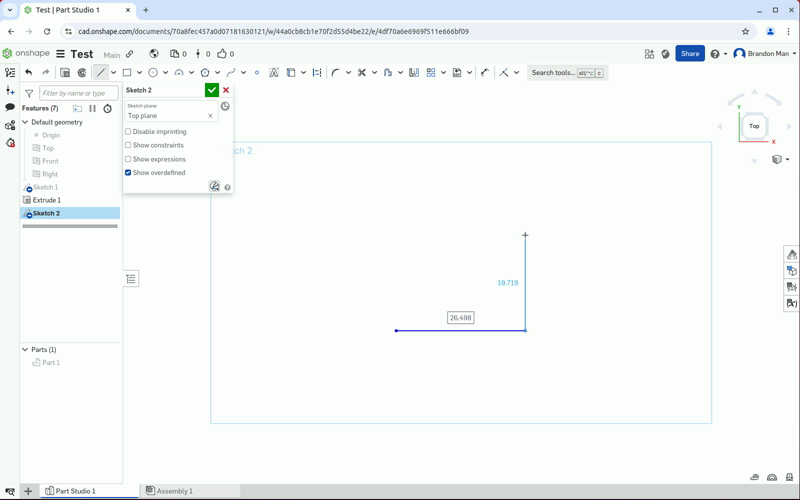
click(525, 234)
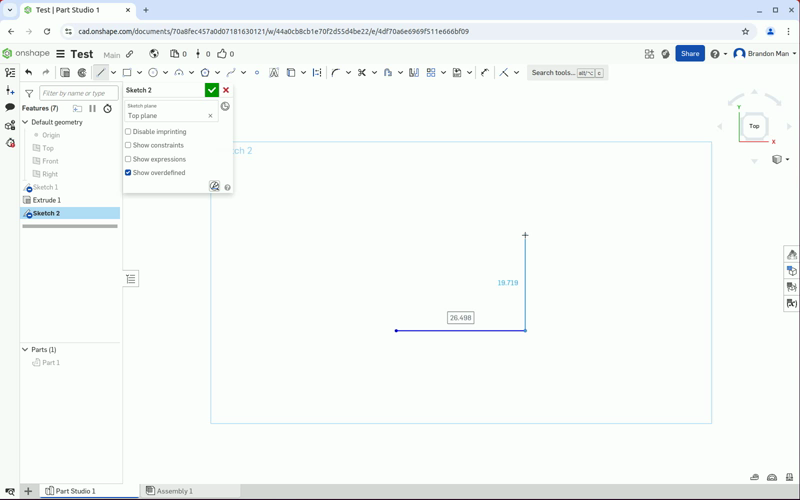
key_up(shift)
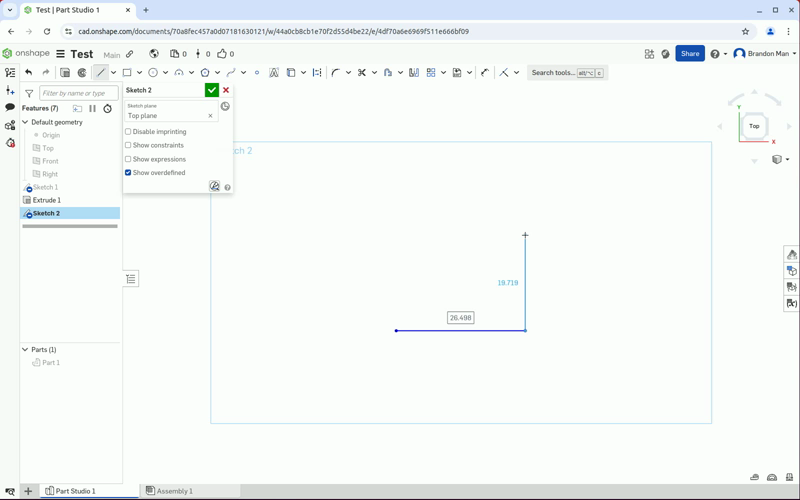
key_down(shift)
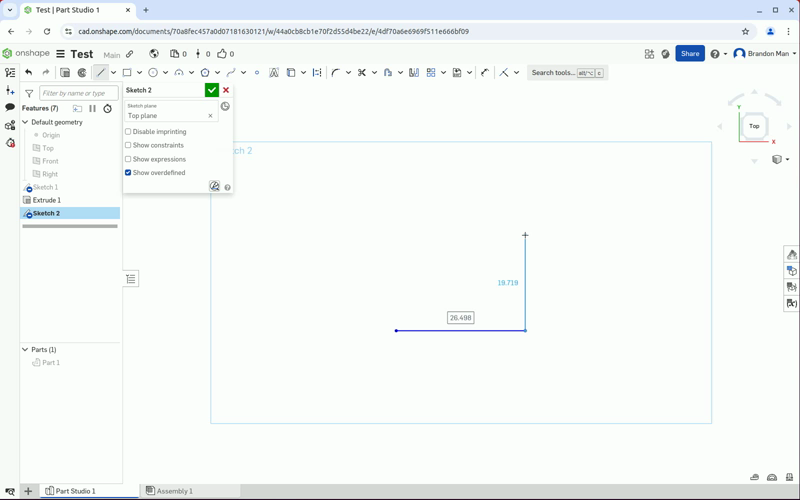
mouse_move(396, 234)
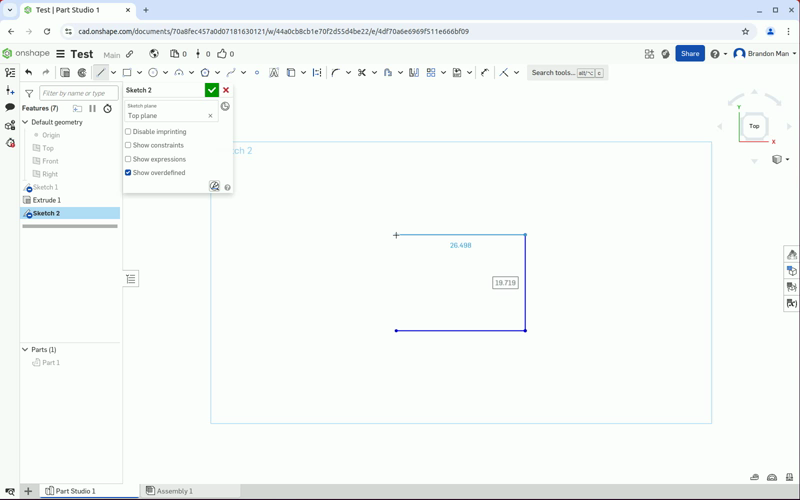
click(396, 234)
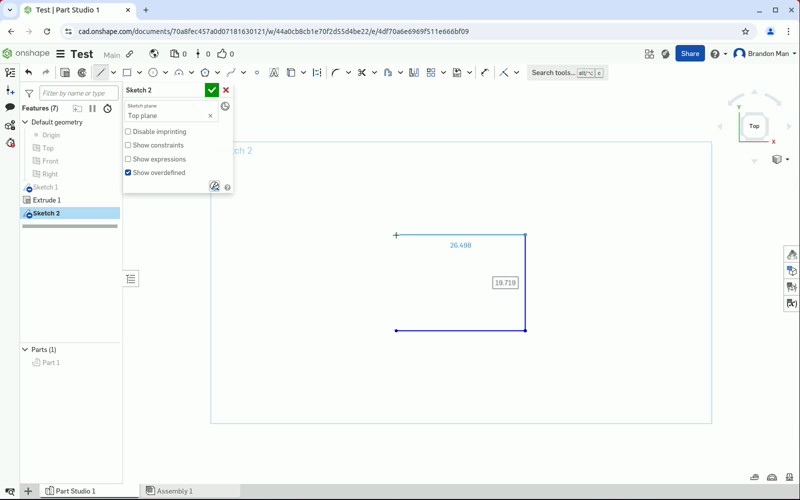
key_up(shift)
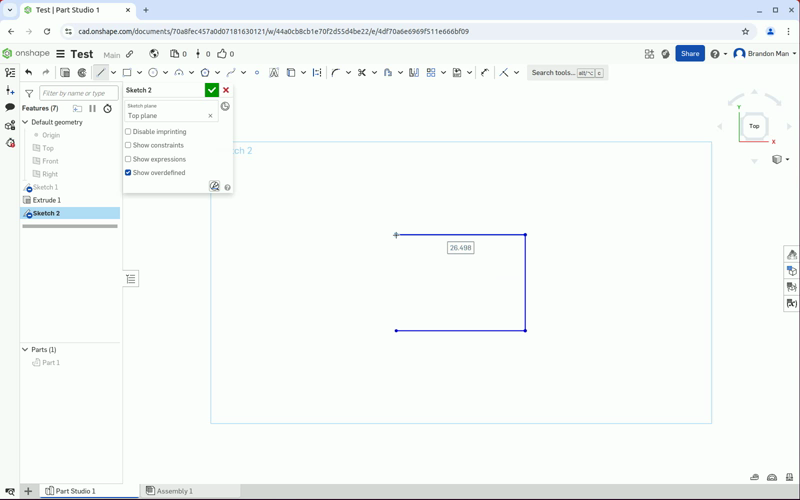
key(esc)
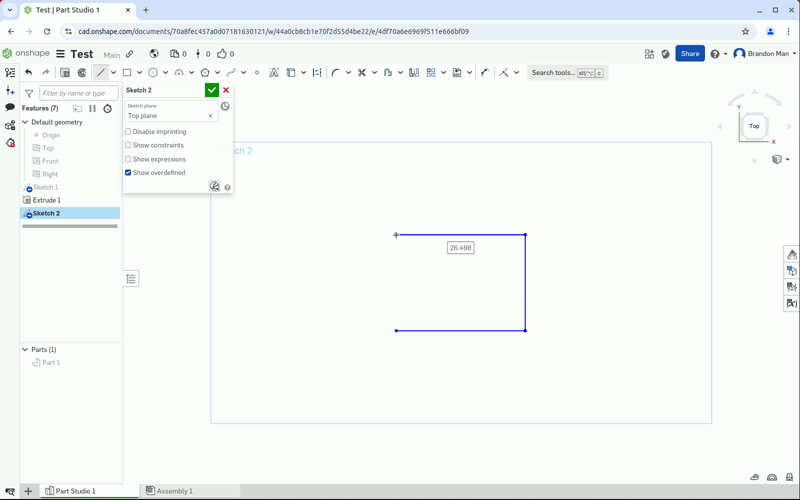
key(a)
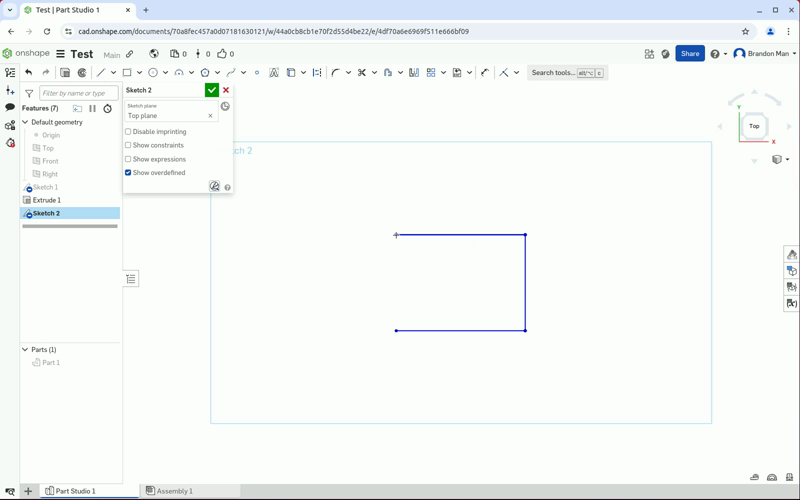
mouse_move(396, 234)
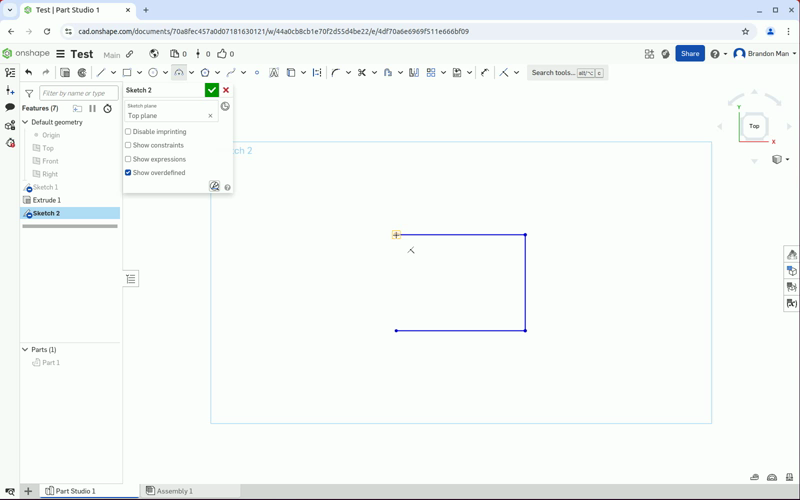
click(396, 234)
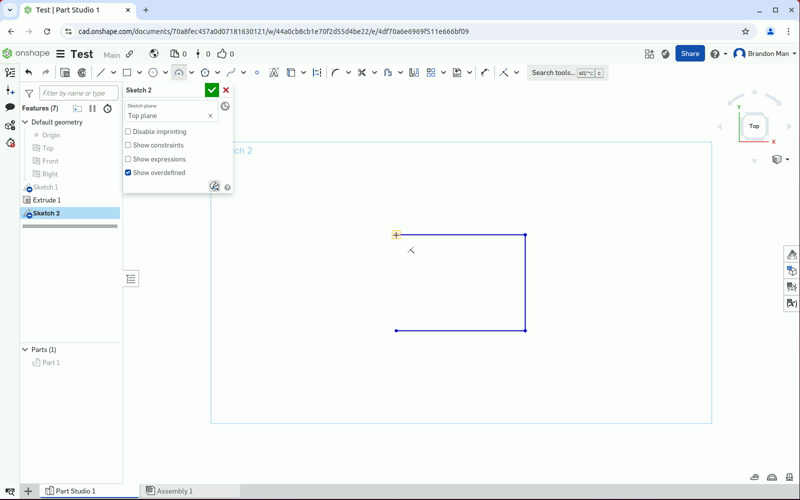
mouse_move(396, 330)
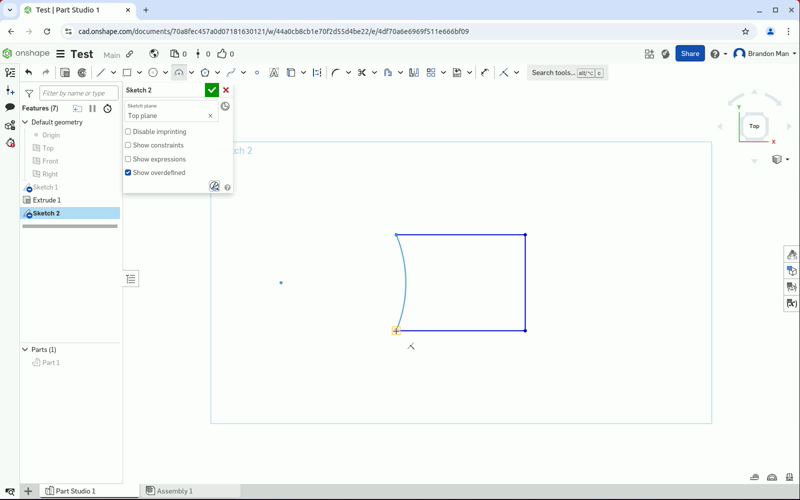
click(396, 330)
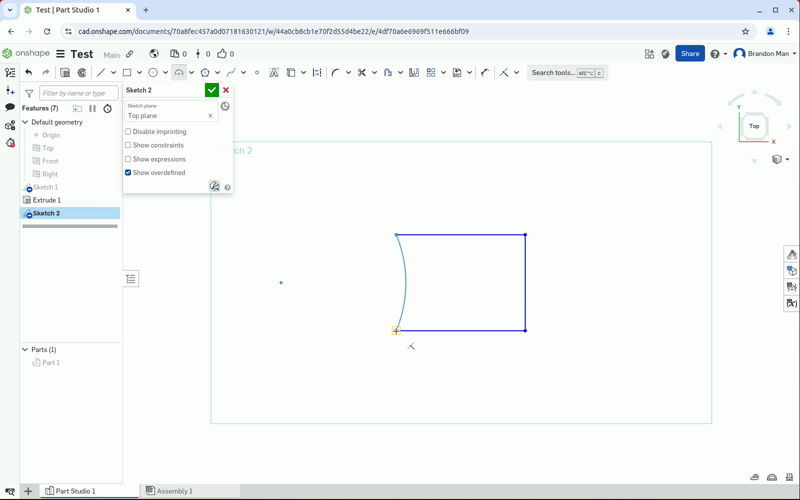
key_down(shift)
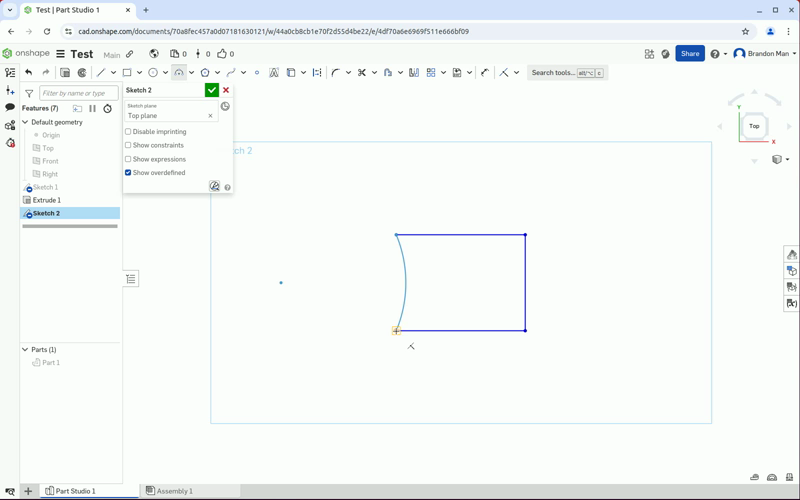
mouse_move(444, 282)
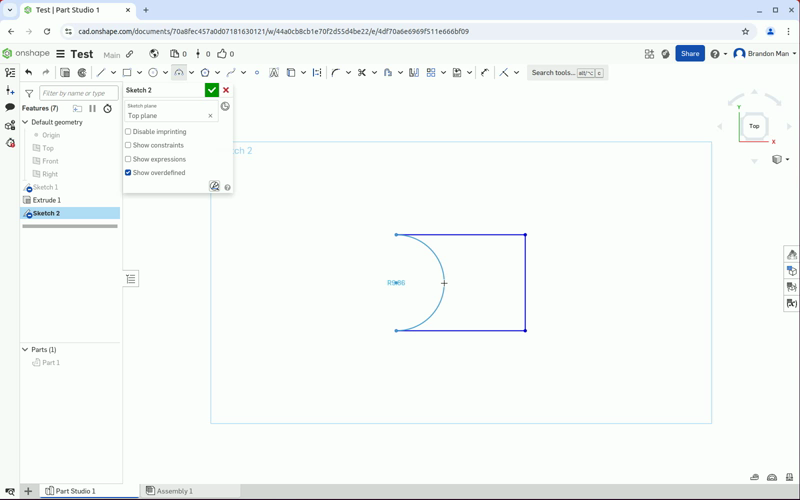
click(444, 282)
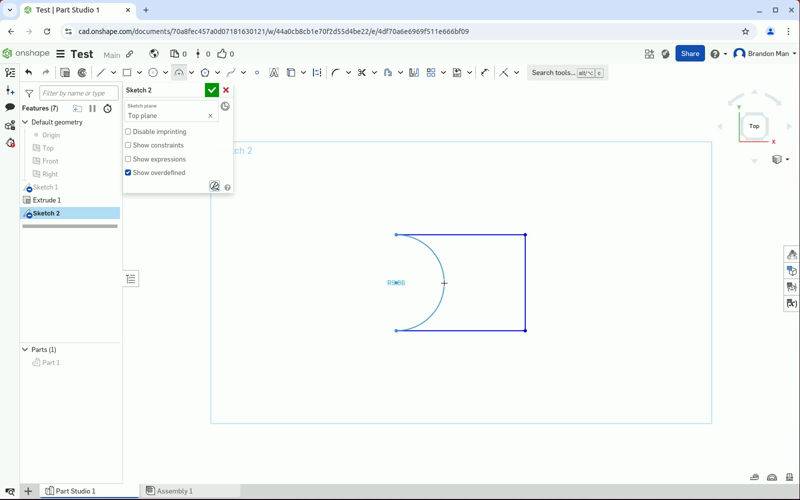
key_up(shift)
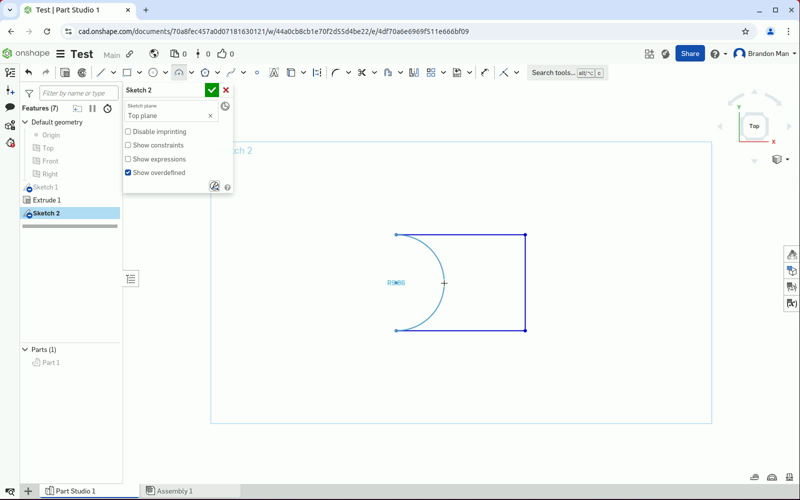
key(esc)
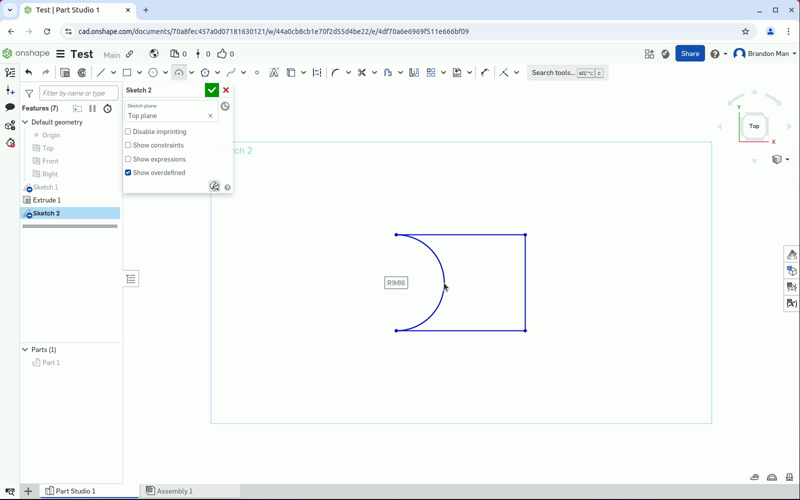
mouse_move(461, 298)
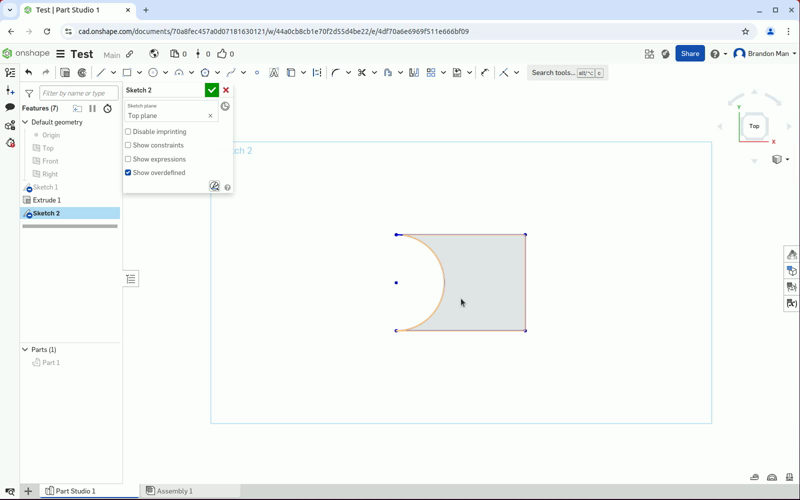
scroll(6)
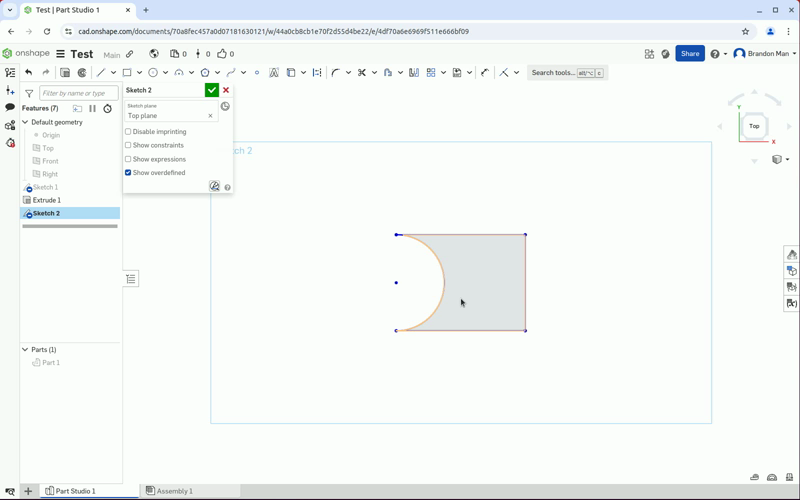
scroll(6)
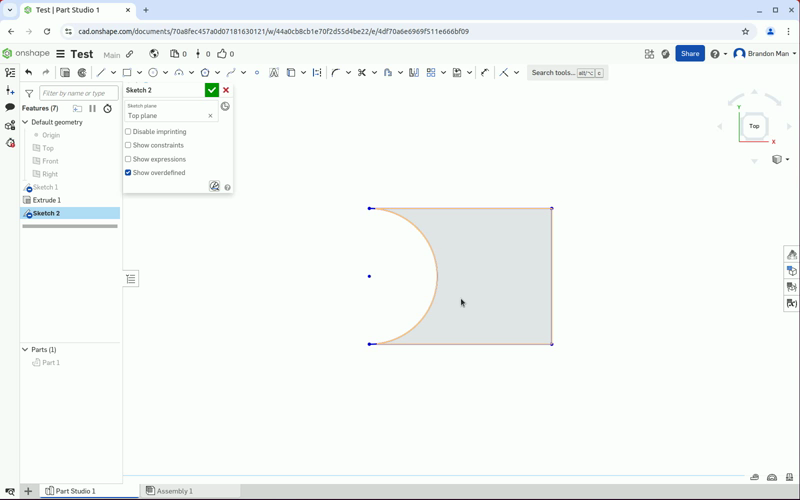
scroll(6)
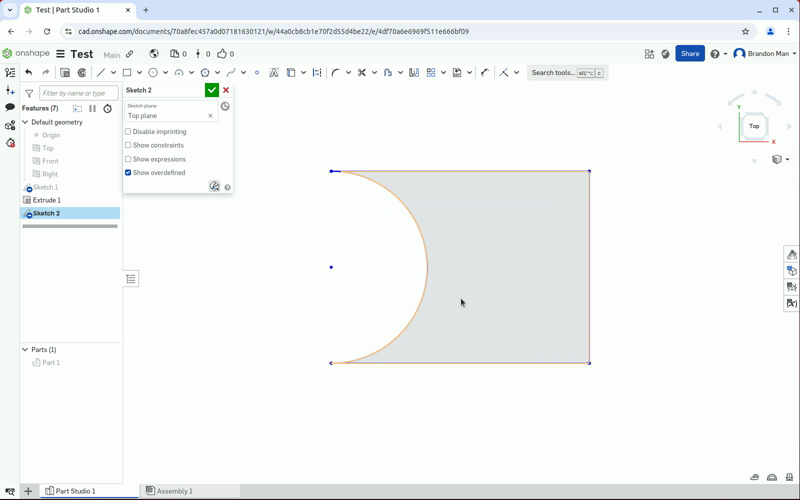
scroll(6)
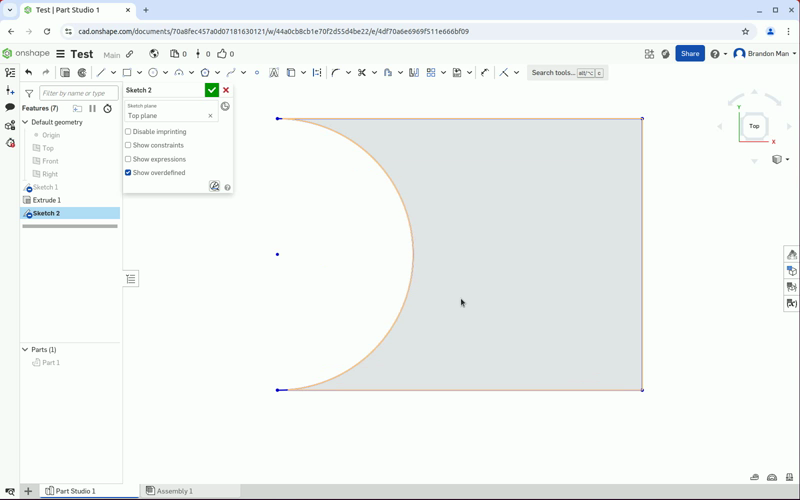
scroll(6)
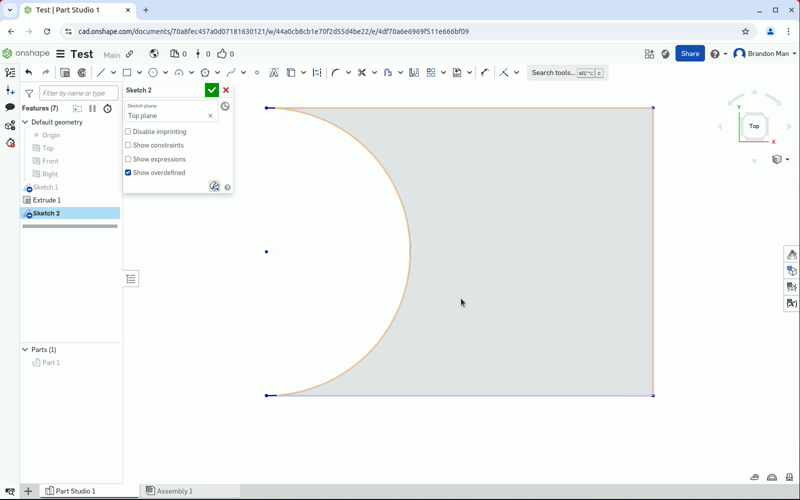
scroll(6)
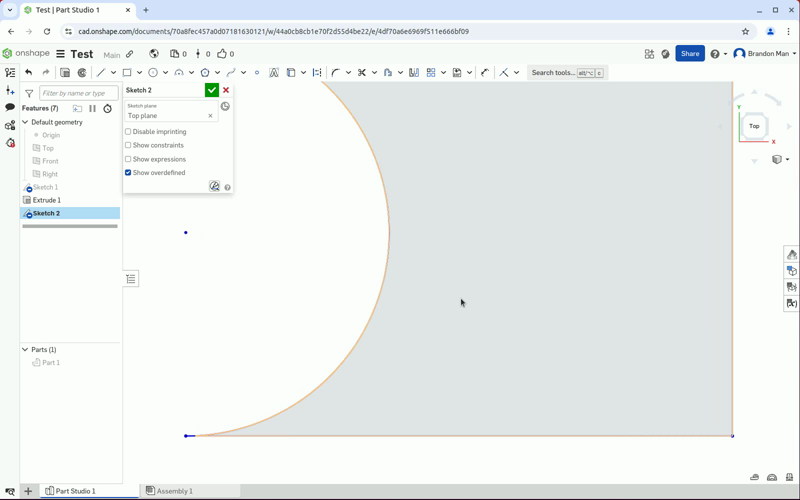
scroll(6)
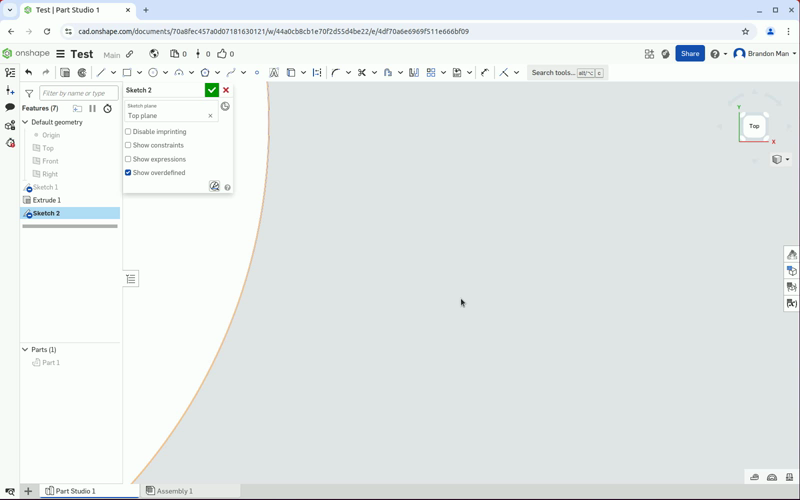
click(461, 298)
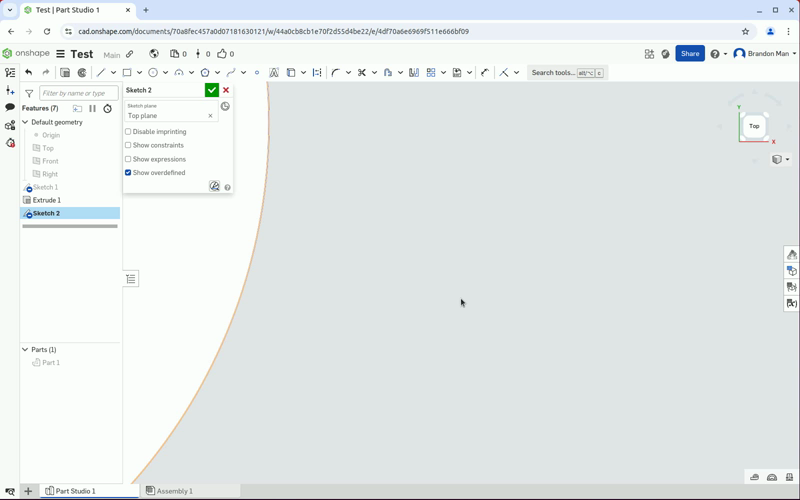
scroll(-6)
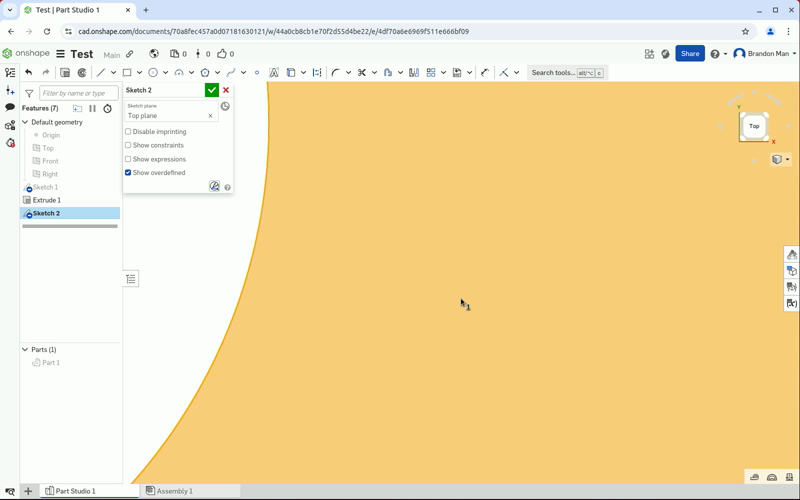
scroll(-6)
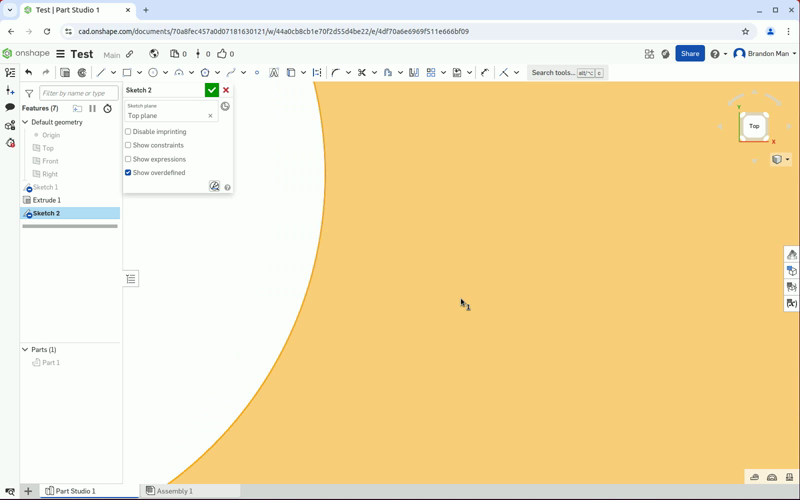
scroll(-6)
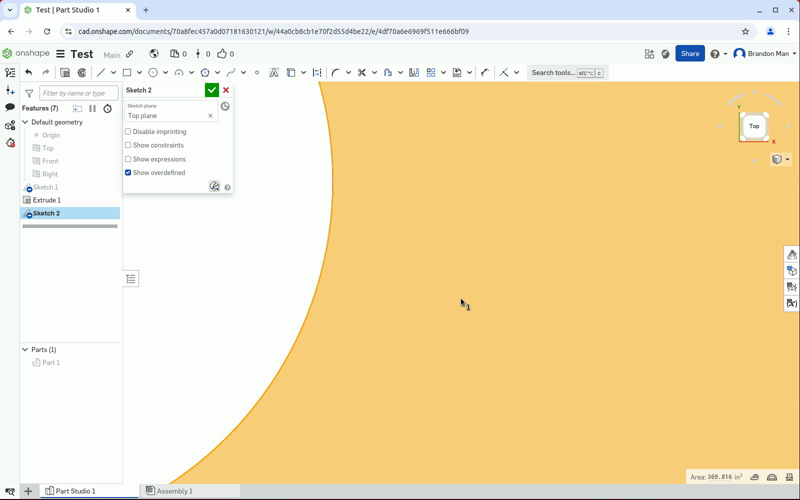
scroll(-6)
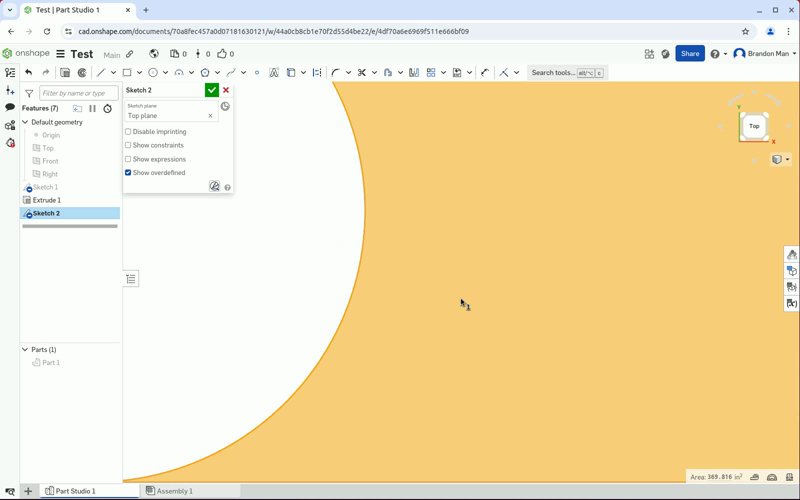
scroll(-6)
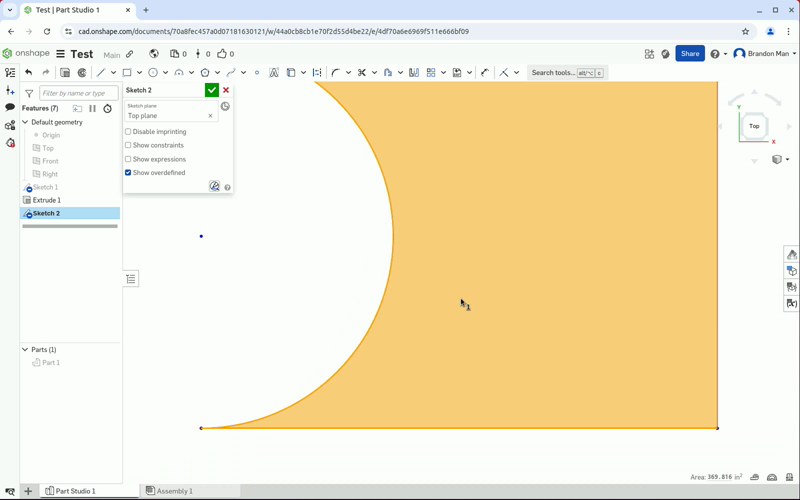
scroll(-6)
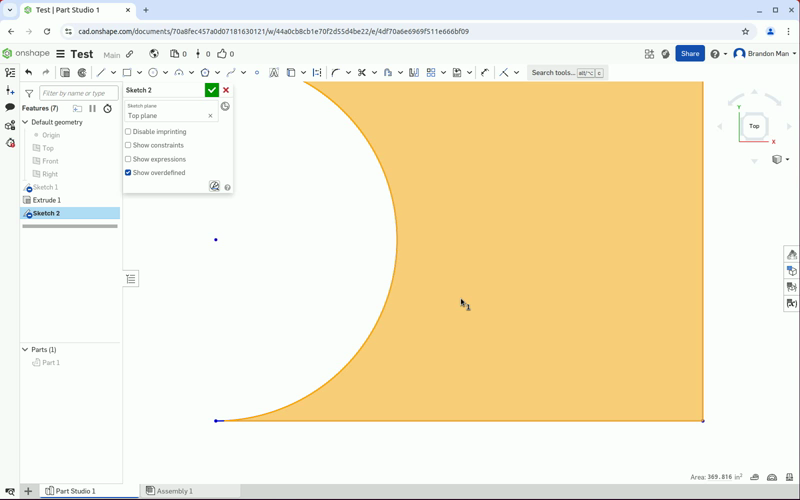
scroll(-6)
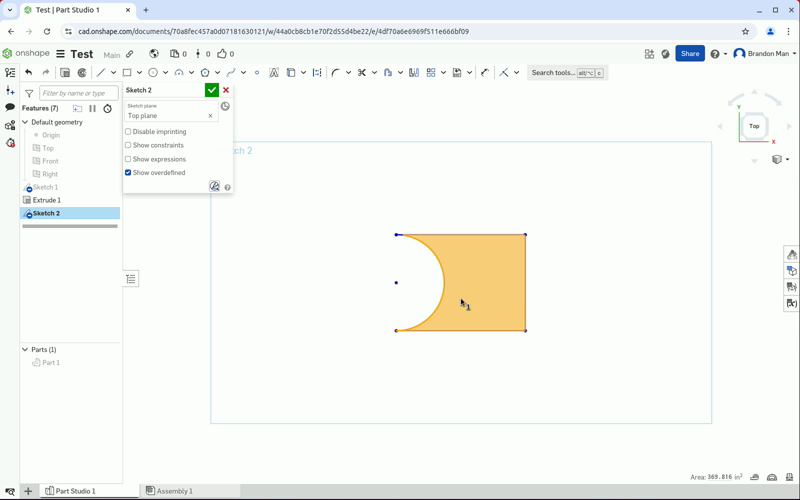
mouse_move(73, 352)
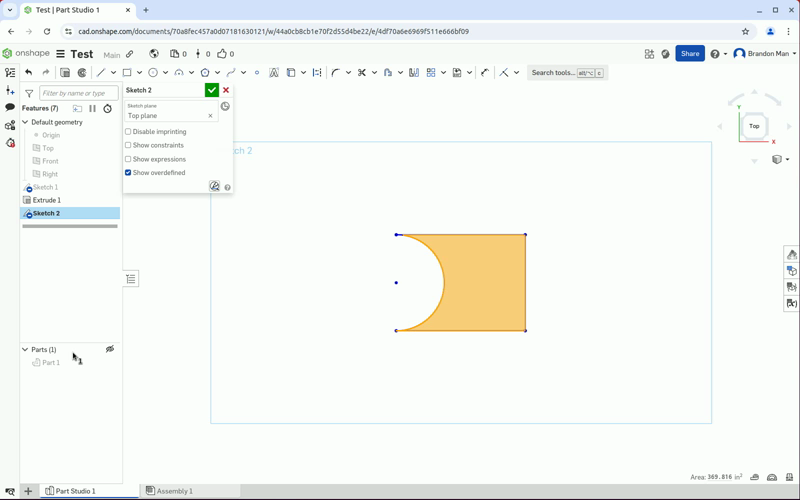
key(shift+y)
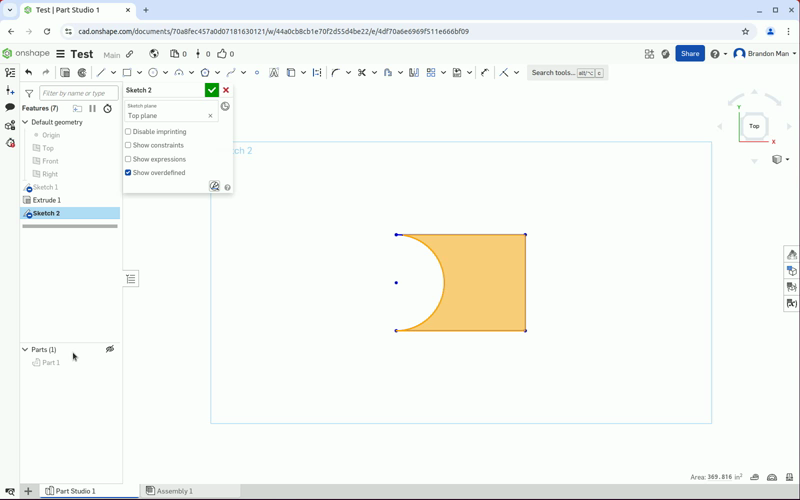
key(shift+e)
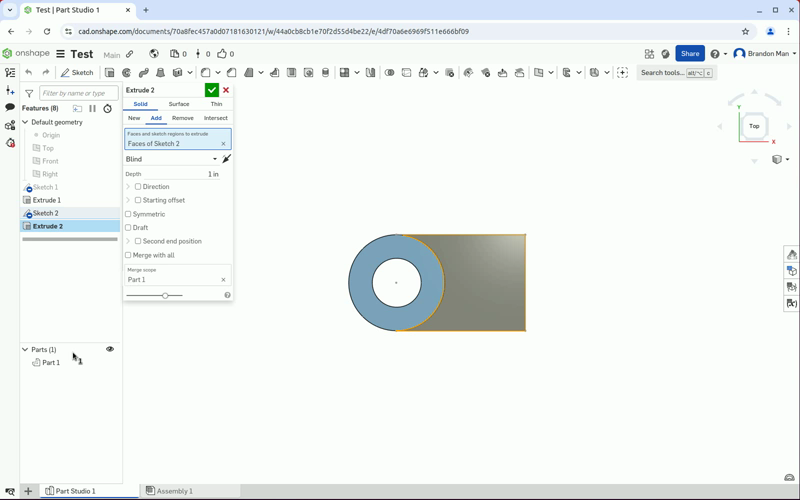
mouse_move(143, 106)
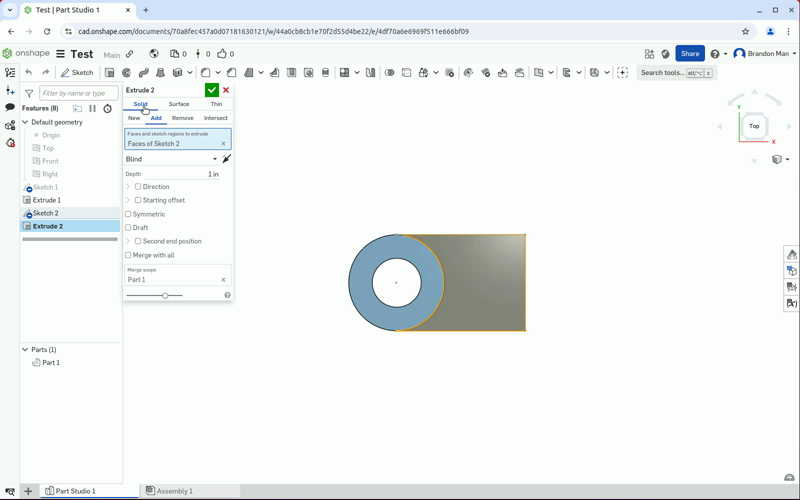
click(143, 106)
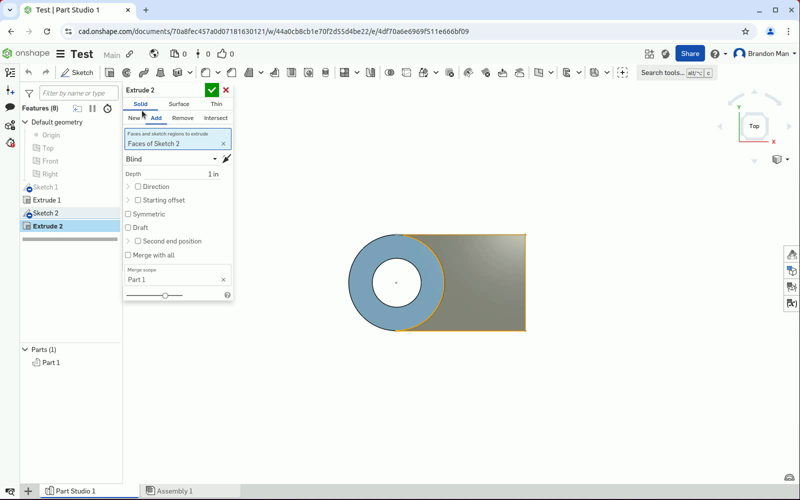
mouse_move(137, 120)
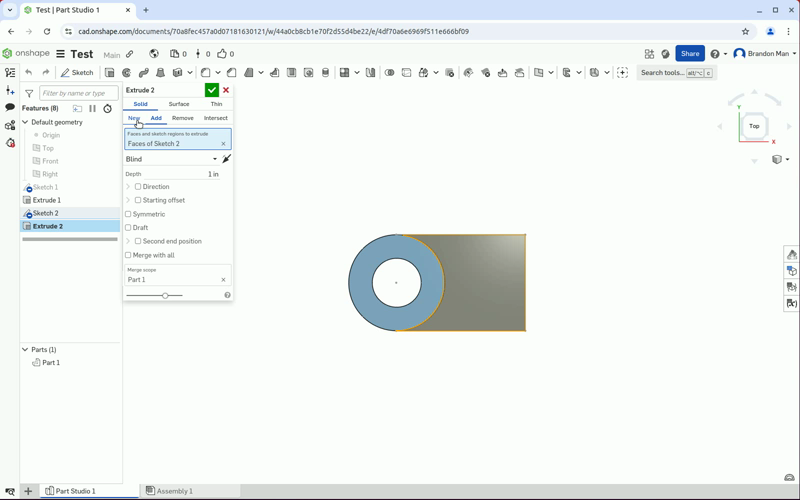
click(137, 120)
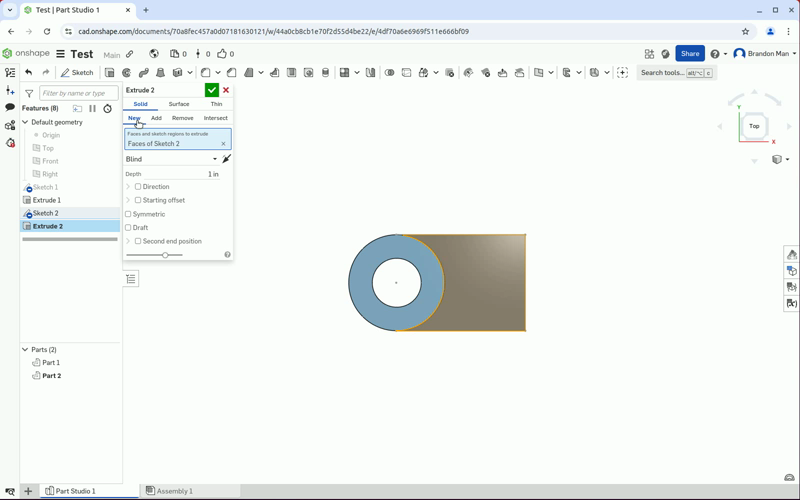
key(tab, 4)
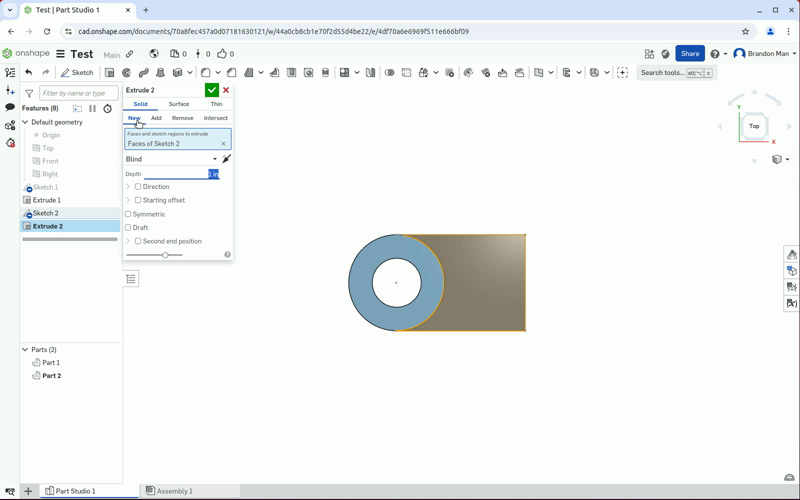
text(6.74)
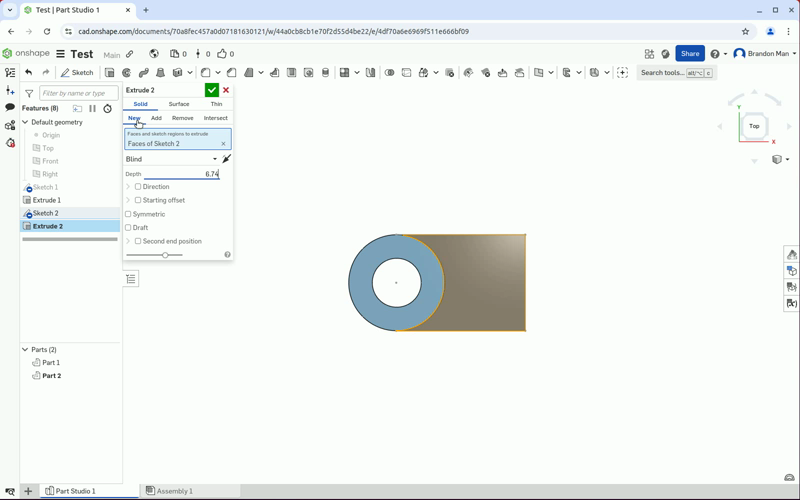
key(tab, 3)
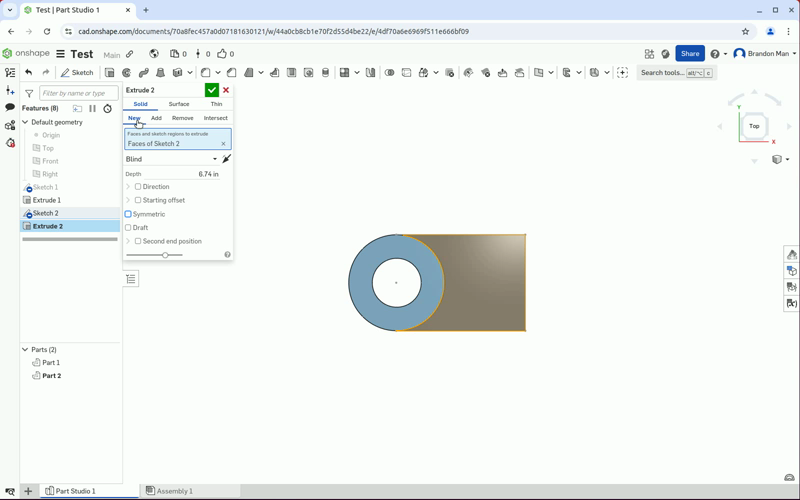
key(space)
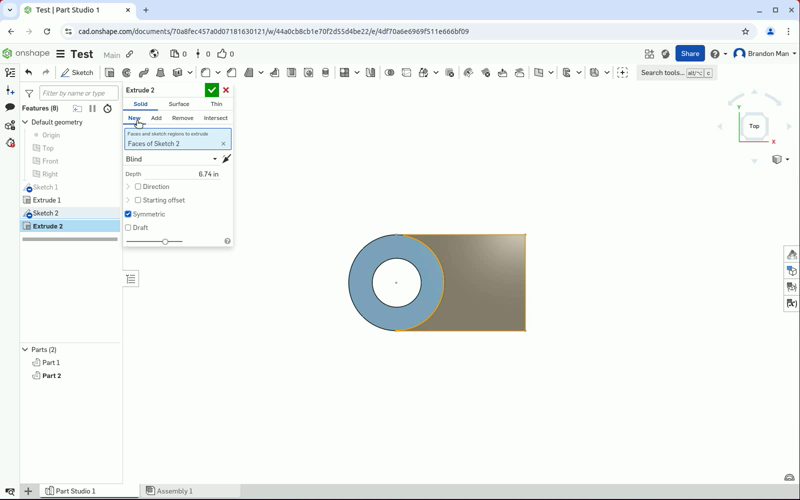
key(enter)
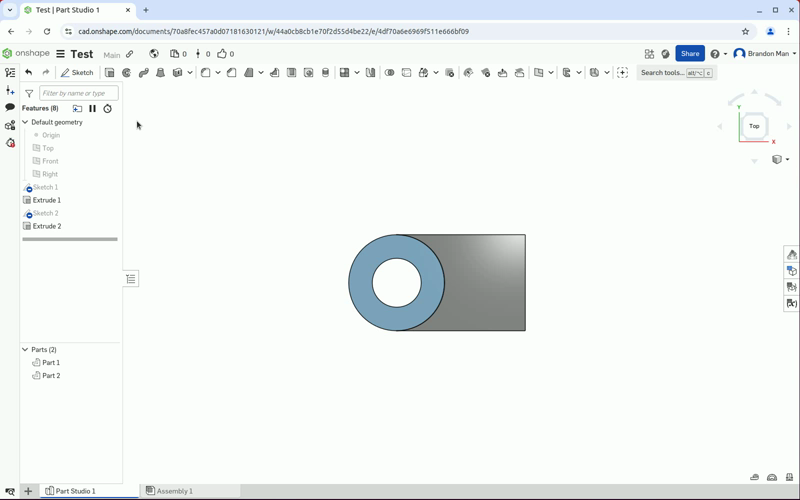
key(shift+h)
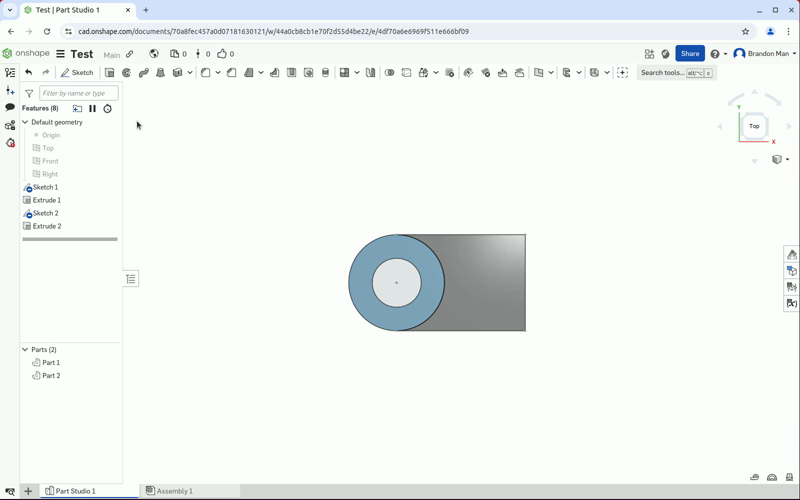
key(shift+h)
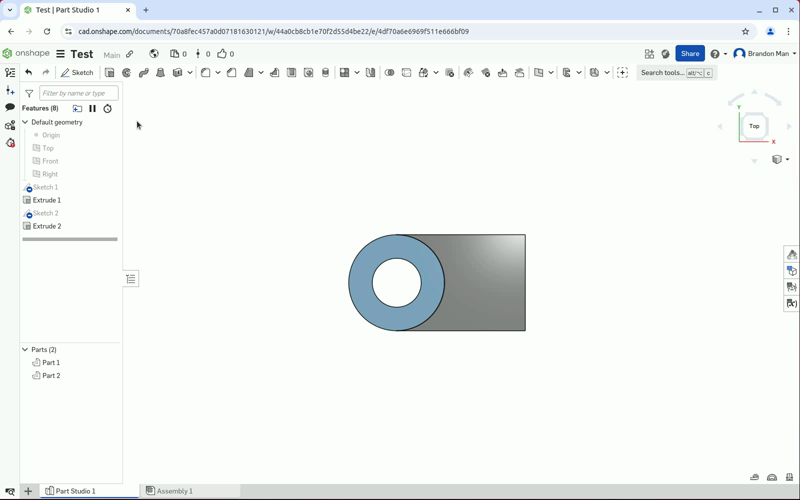
mouse_move(73, 189)
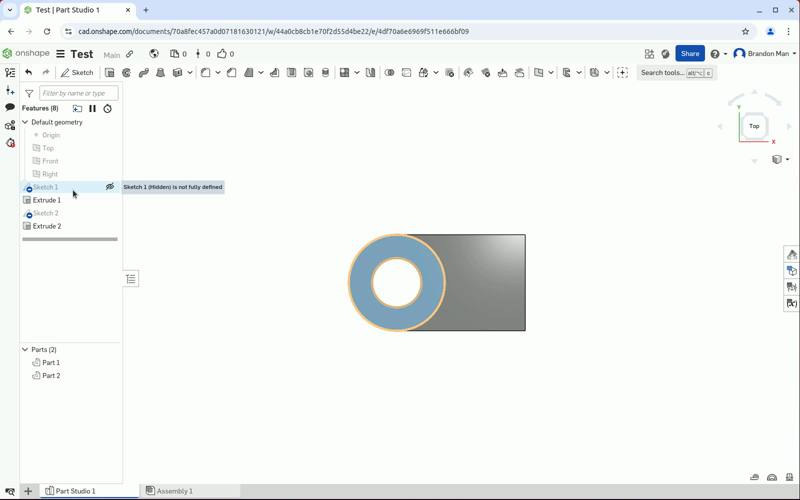
click(73, 189)
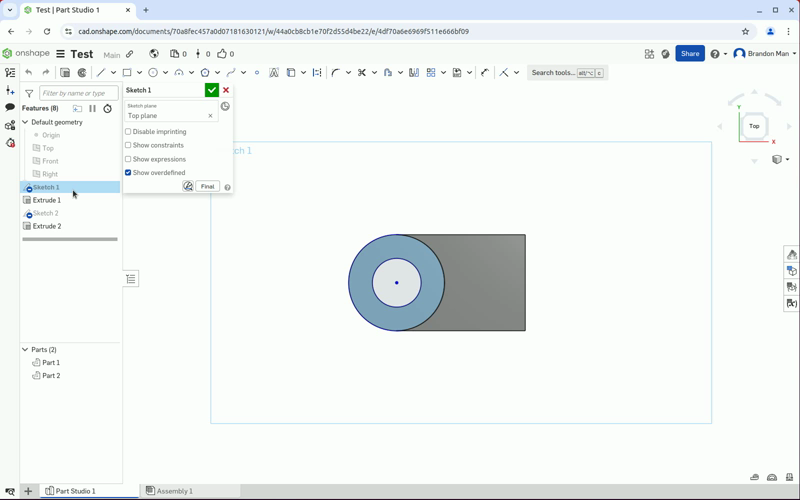
mouse_move(229, 92)
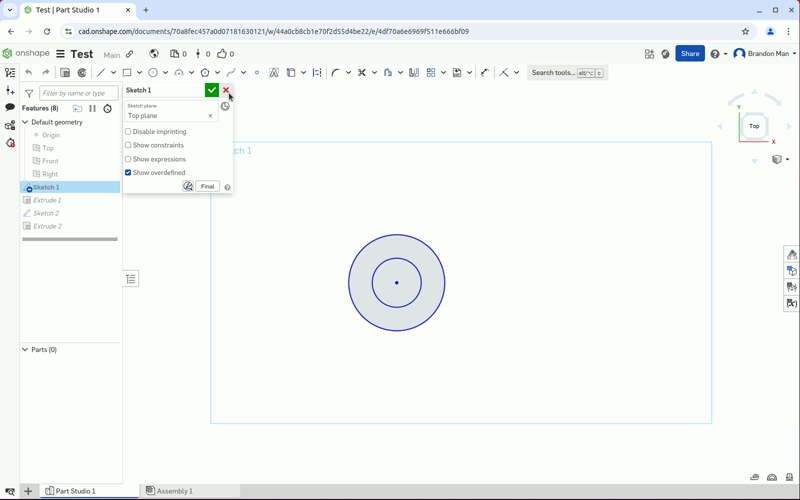
click(229, 92)
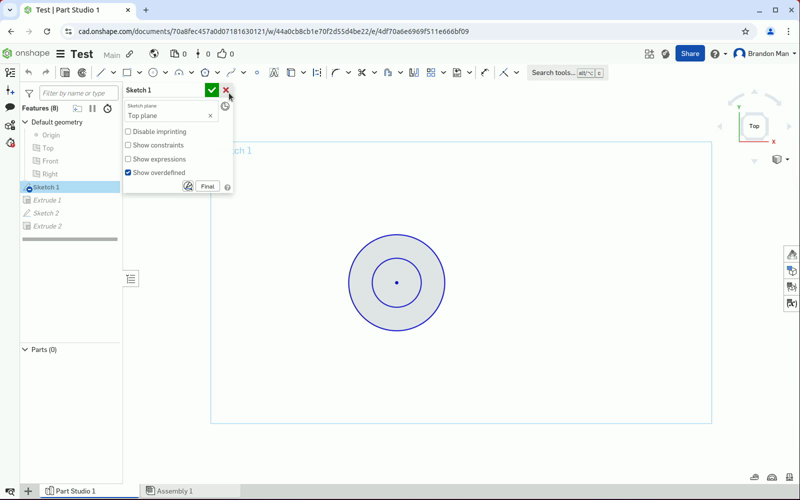
key(shift+s)
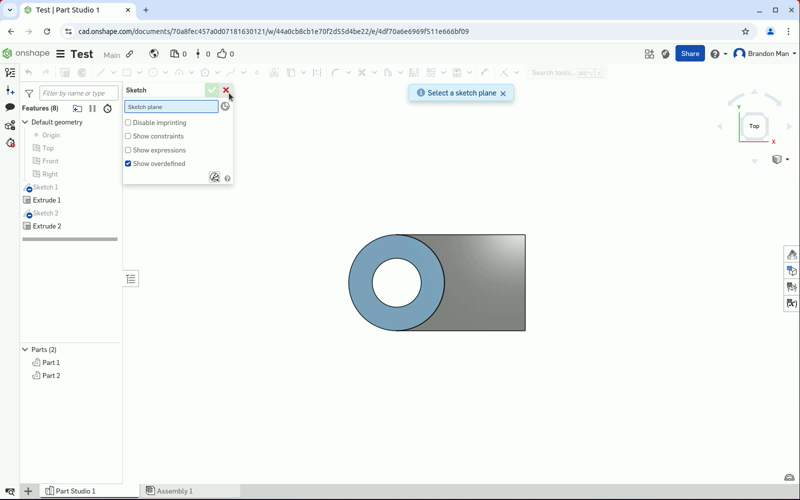
mouse_move(73, 150)
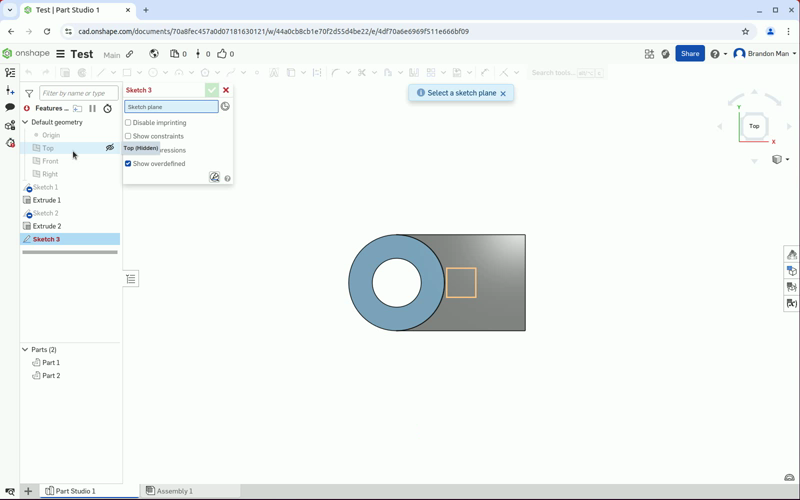
click(73, 150)
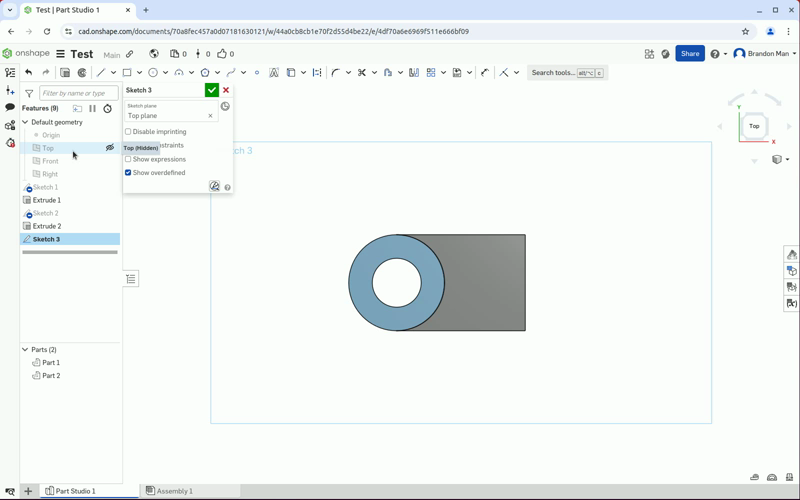
mouse_move(73, 352)
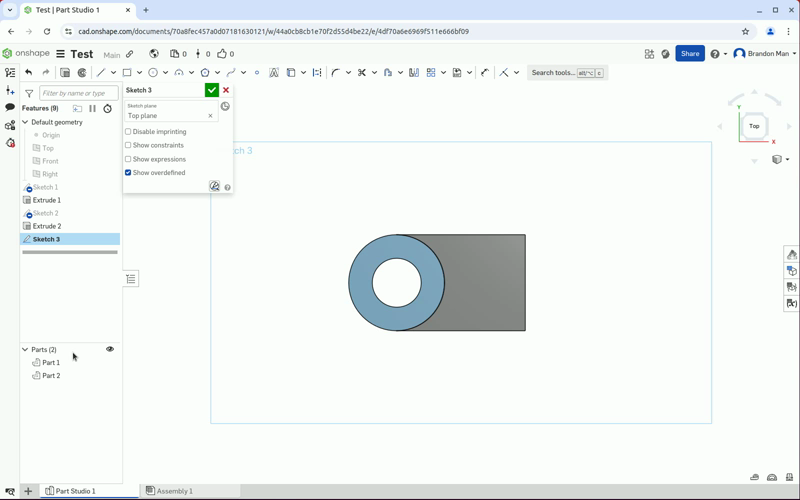
key(y)
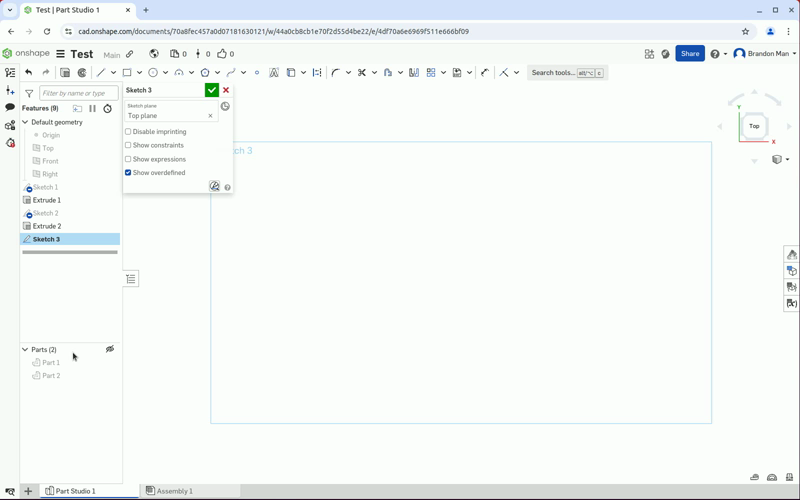
key(c)
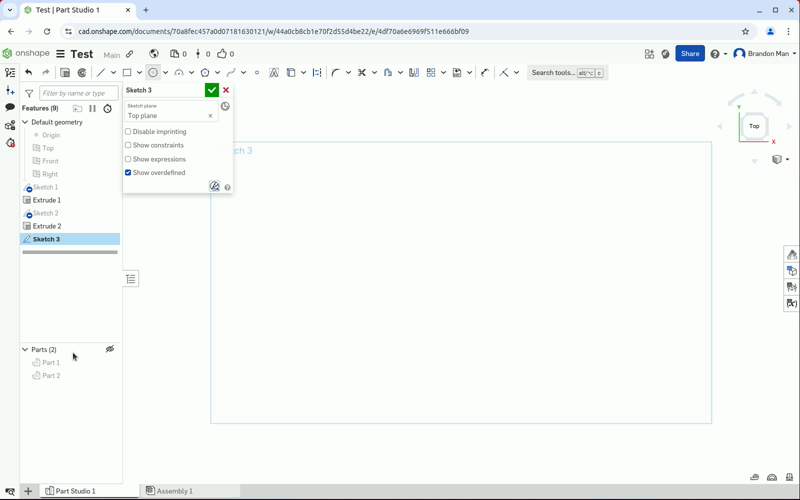
key_down(shift)
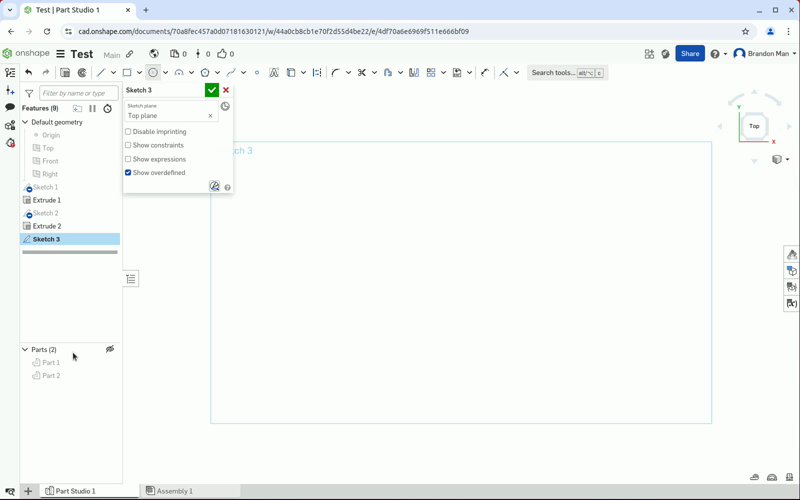
mouse_move(396, 282)
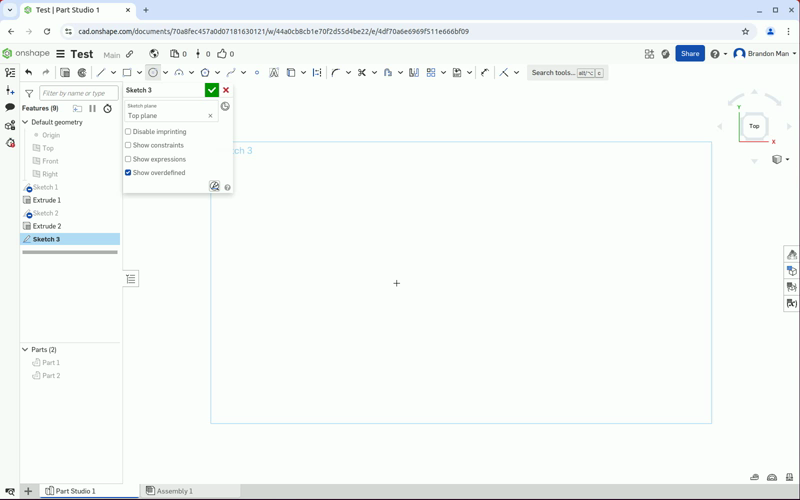
click(396, 282)
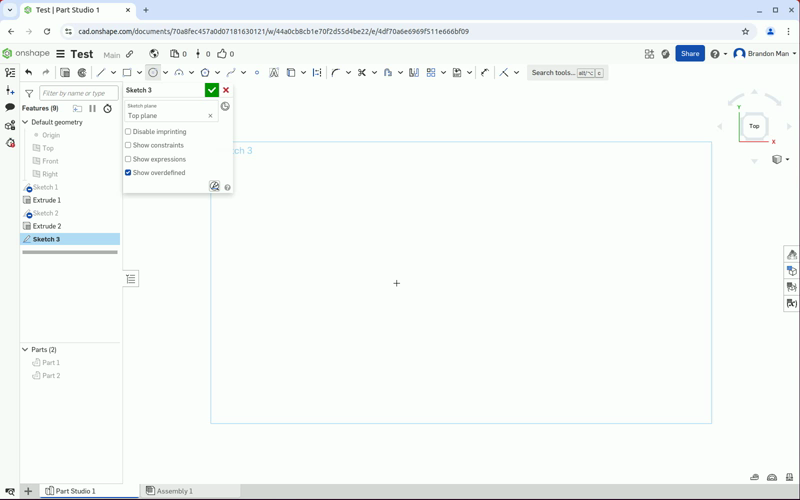
key_up(shift)
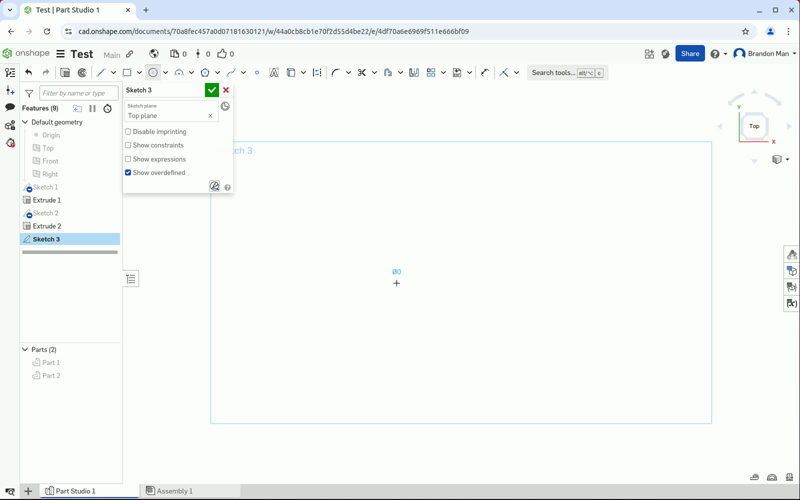
mouse_move(444, 282)
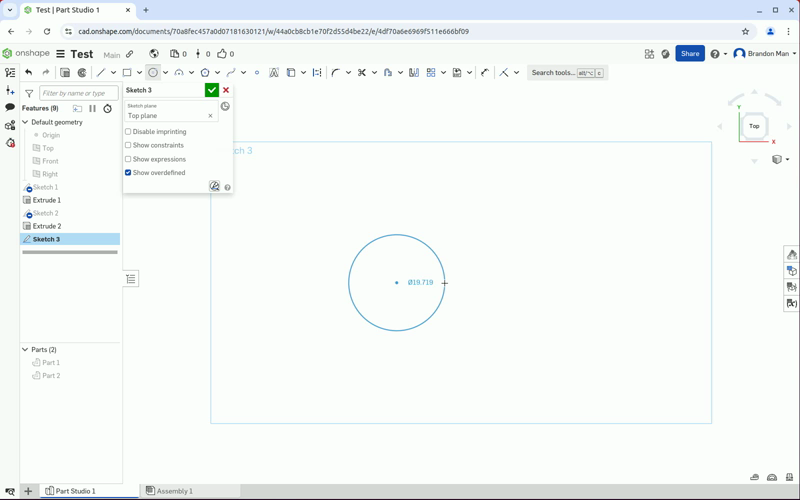
click(444, 282)
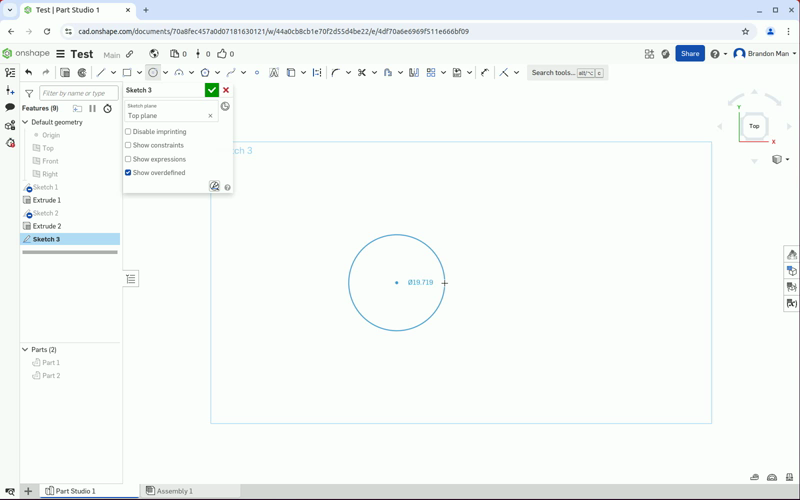
key(esc)
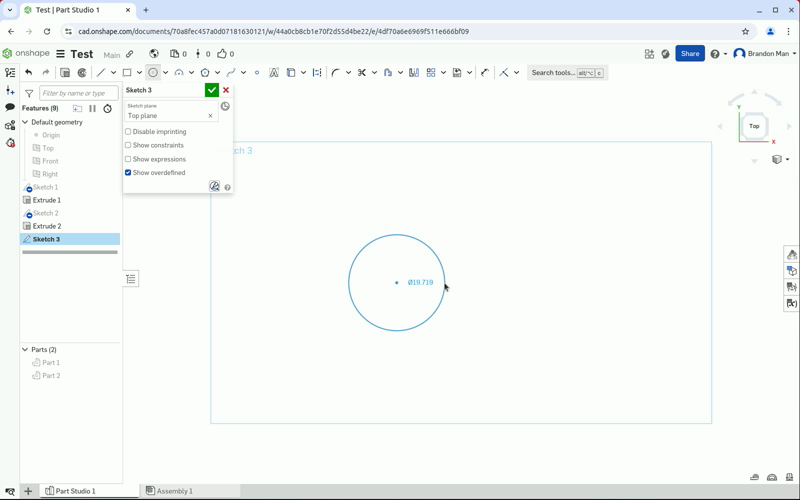
key(c)
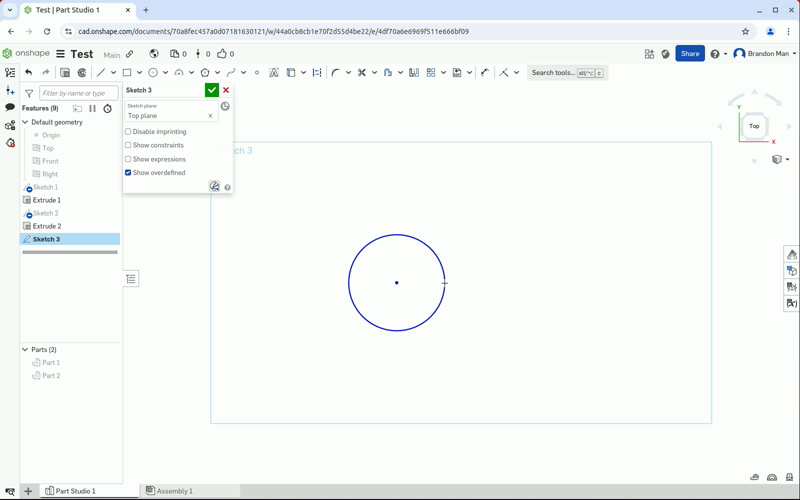
key_down(shift)
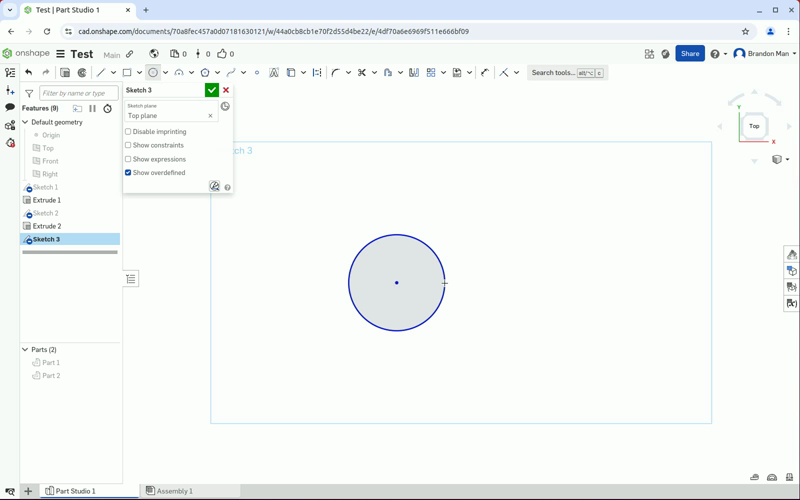
mouse_move(396, 282)
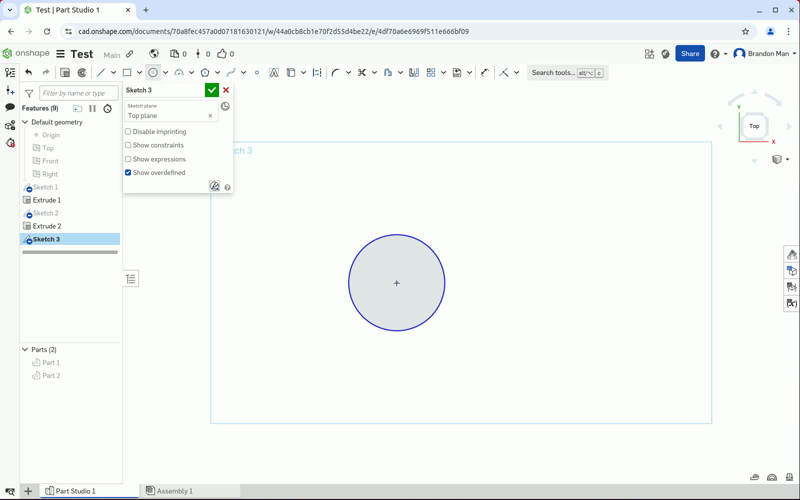
click(396, 282)
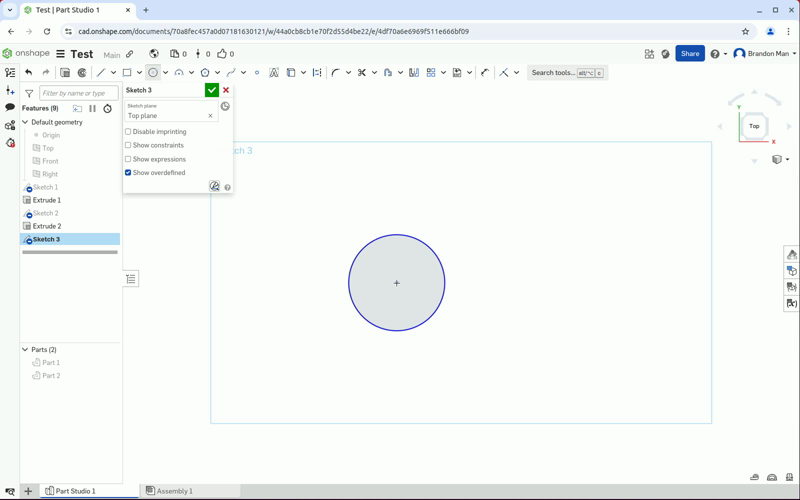
key_up(shift)
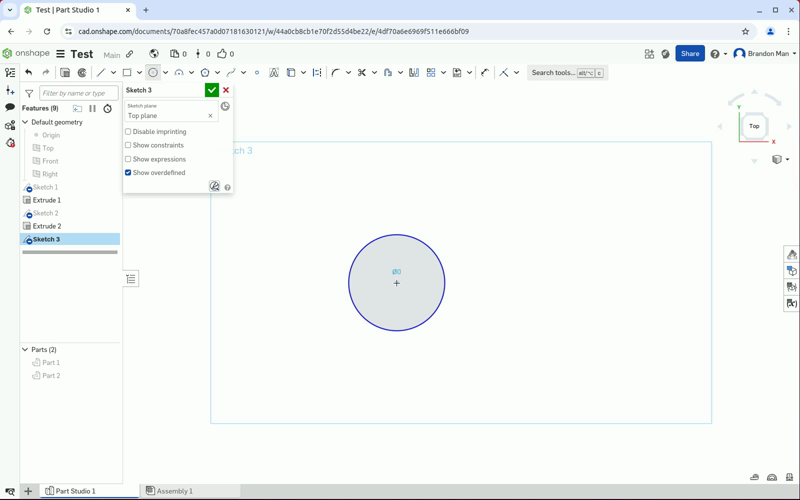
mouse_move(421, 282)
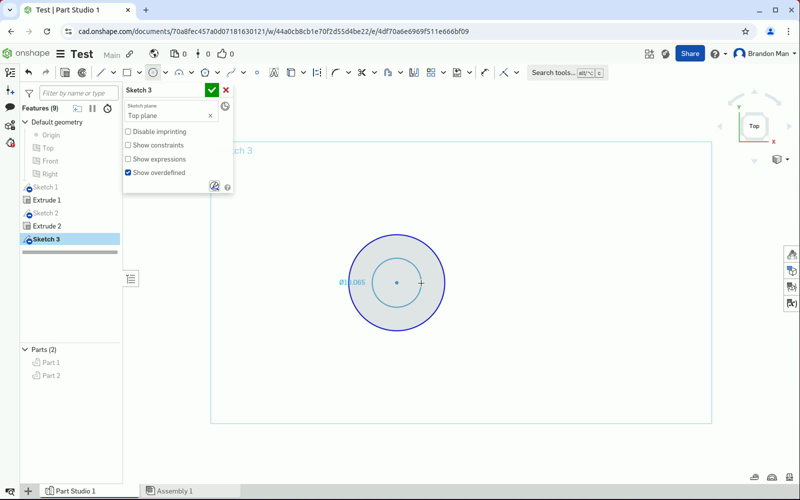
click(421, 282)
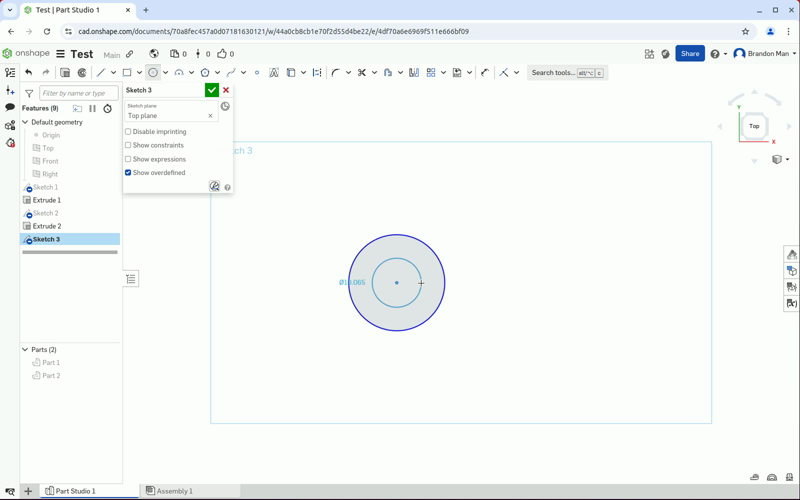
key(esc)
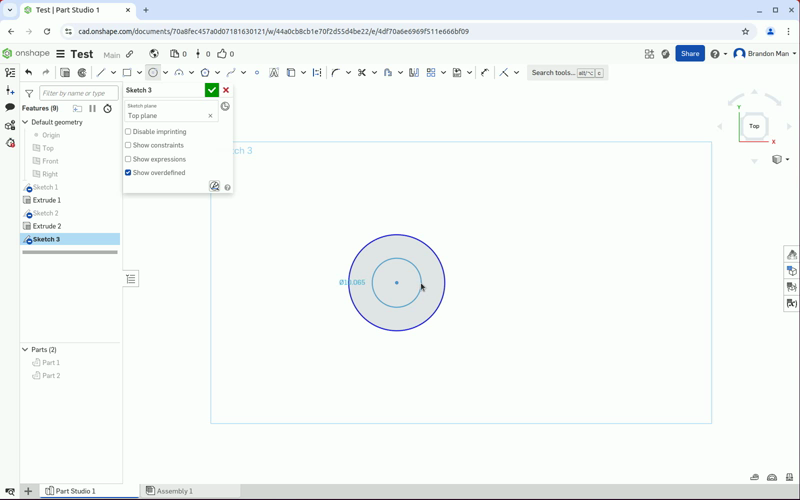
mouse_move(412, 312)
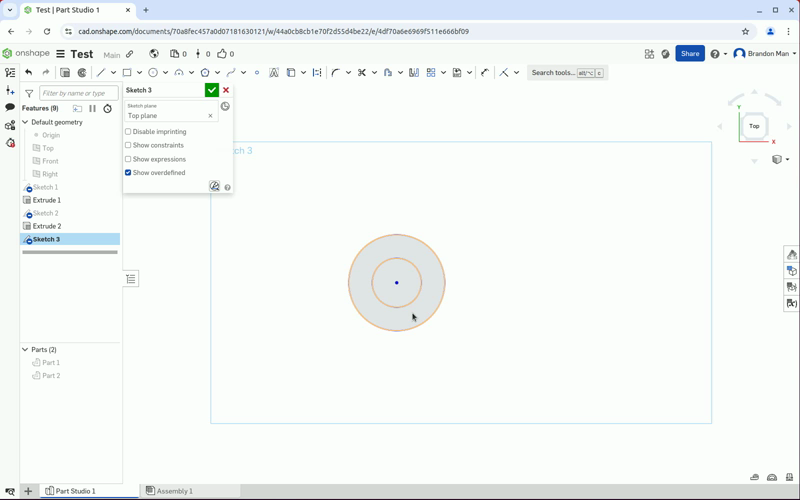
click(412, 312)
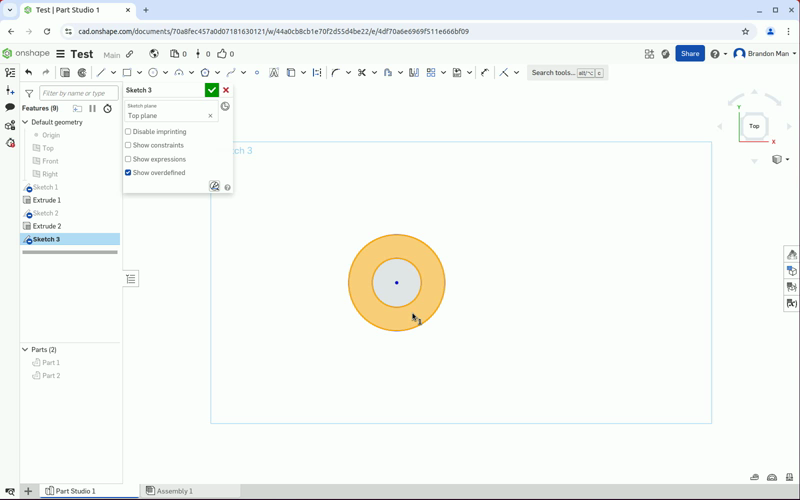
mouse_move(73, 352)
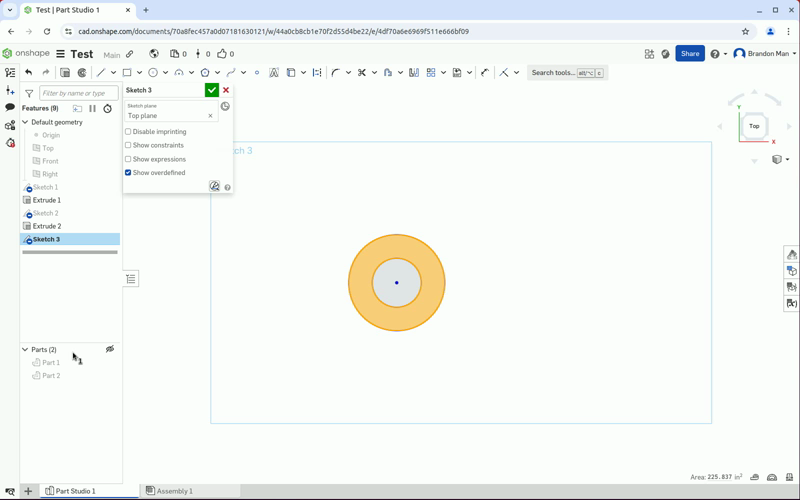
key(shift+y)
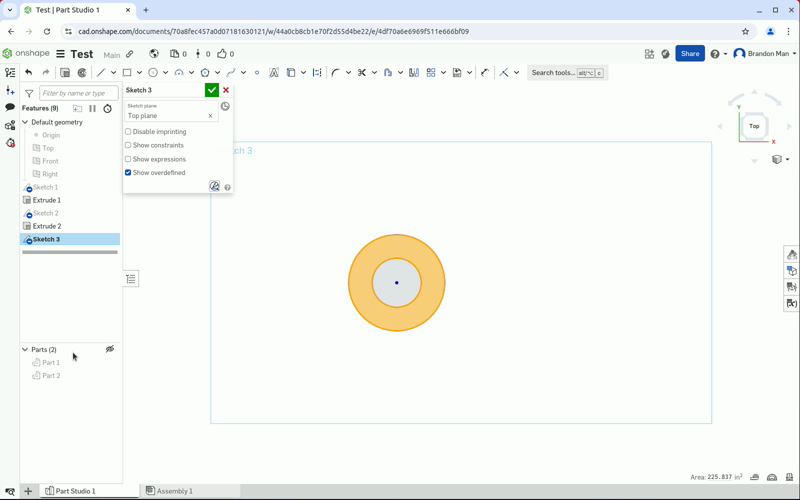
key(shift+e)
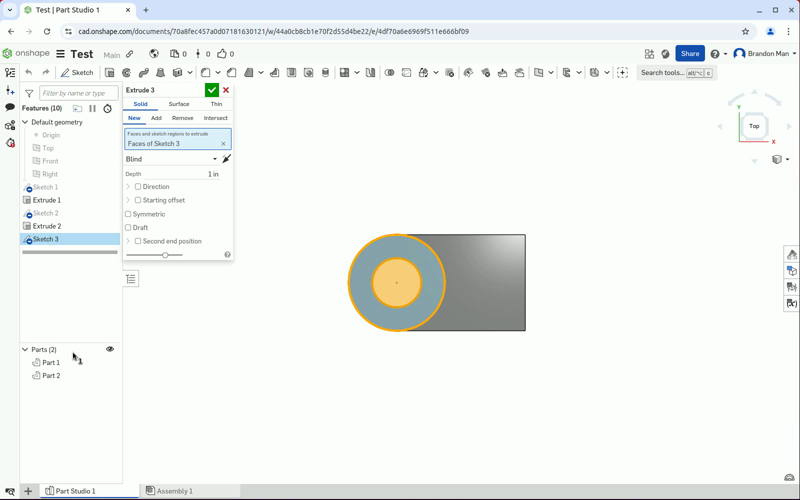
mouse_move(143, 106)
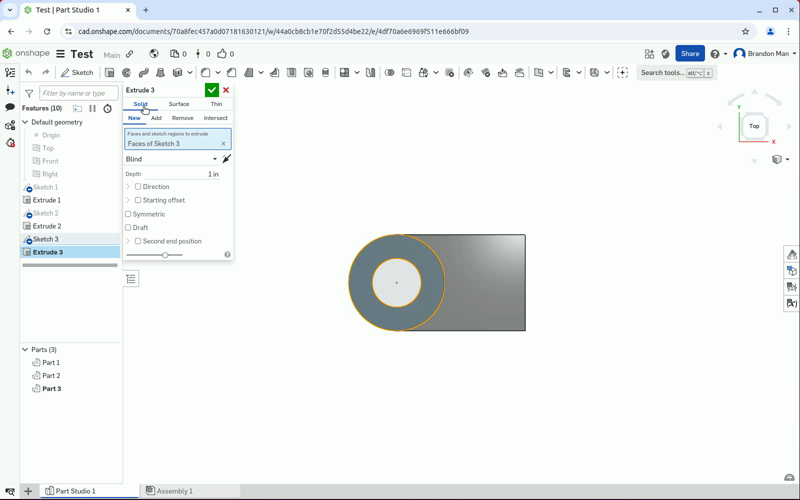
click(143, 106)
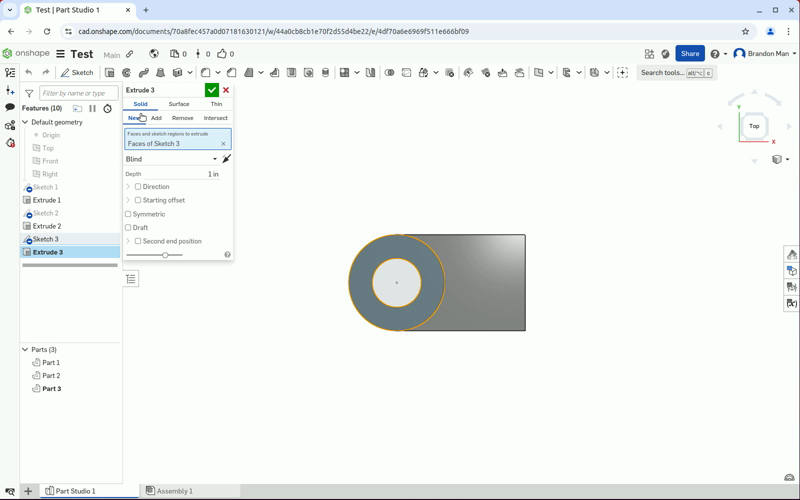
mouse_move(137, 120)
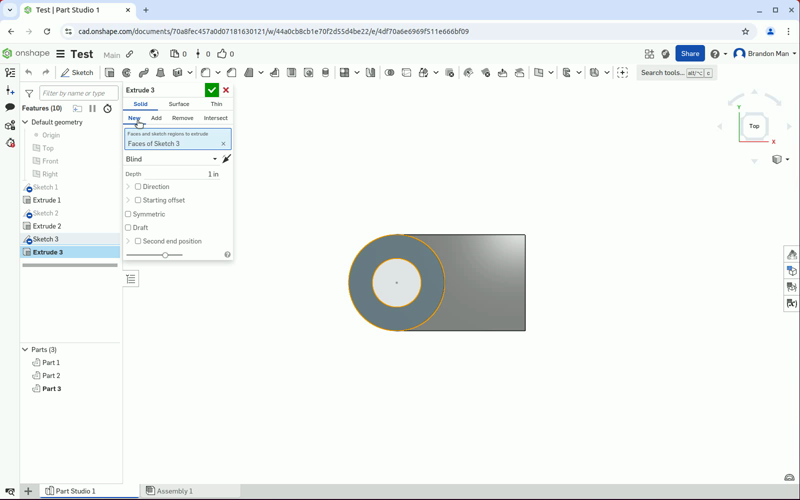
click(137, 120)
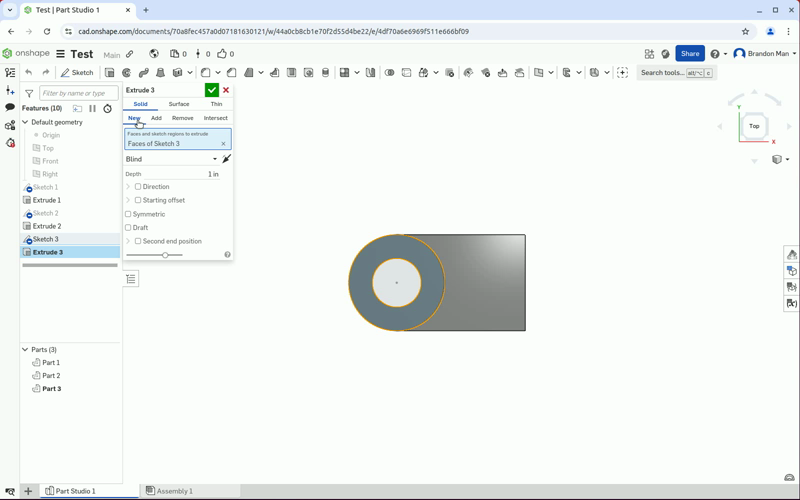
key(tab, 4)
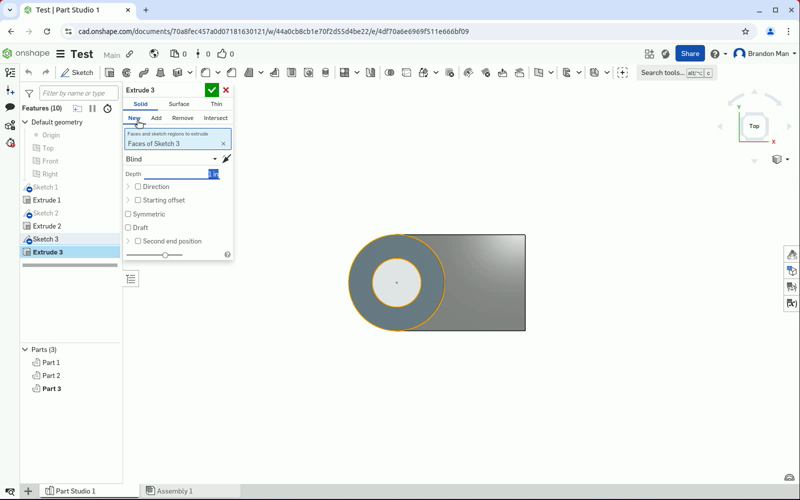
text(19.738)
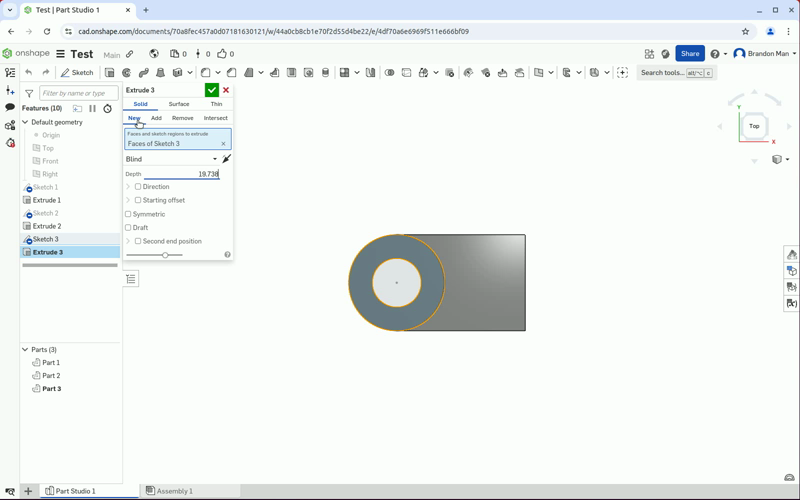
key(tab, 3)
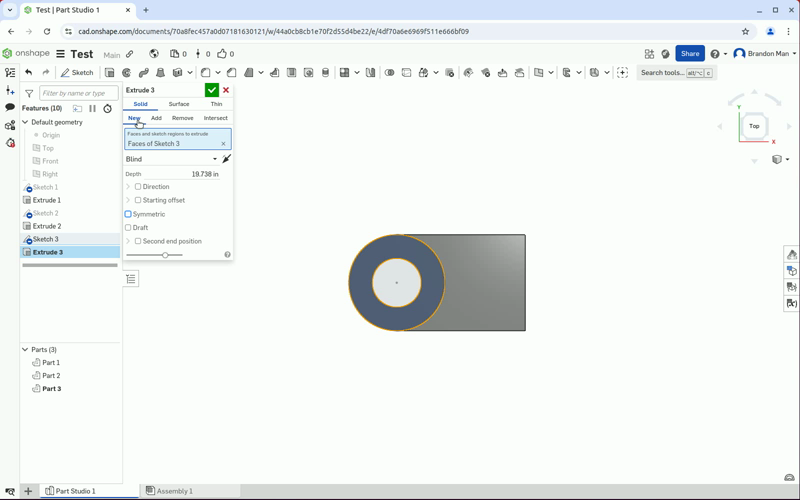
key(space)
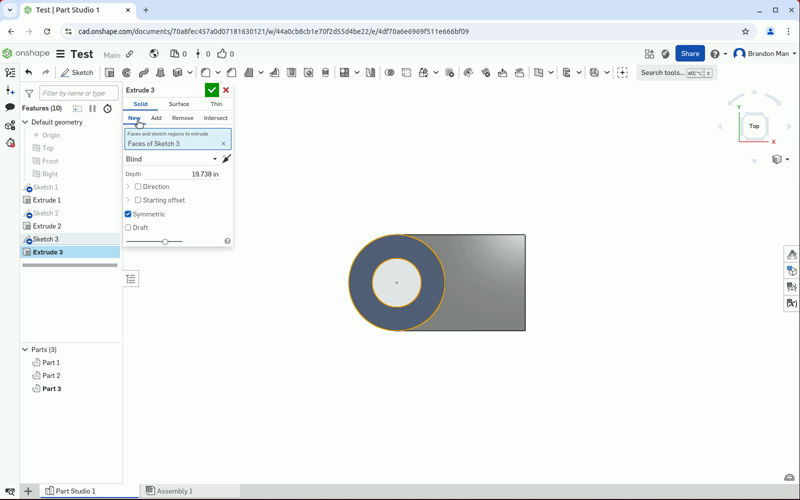
key(enter)
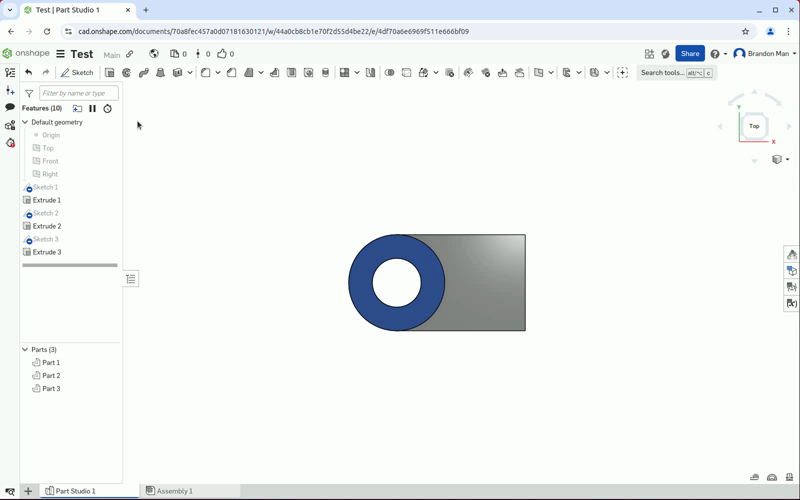
key(shift+h)
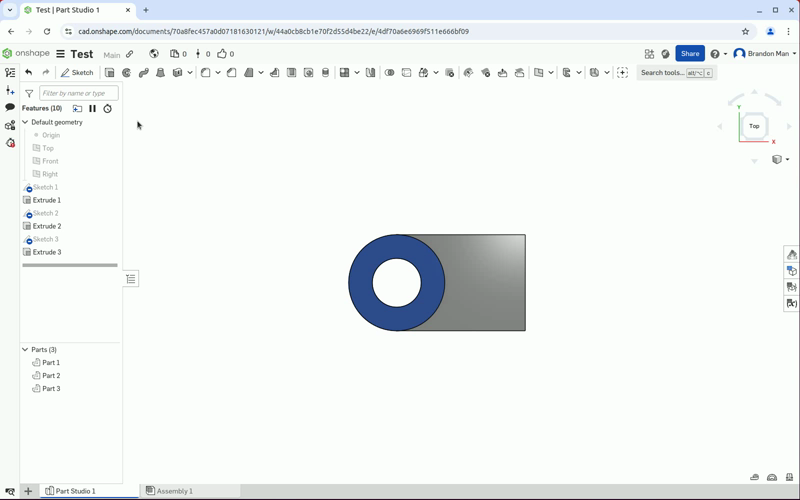
key(shift+h)
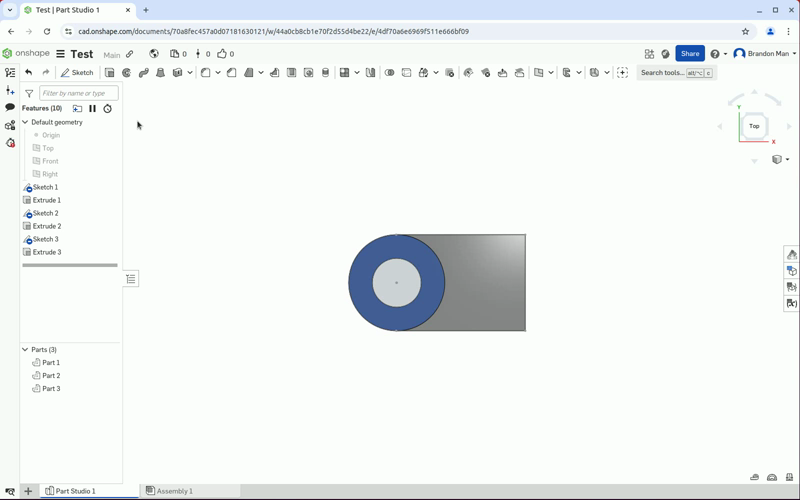
key(shift+7)
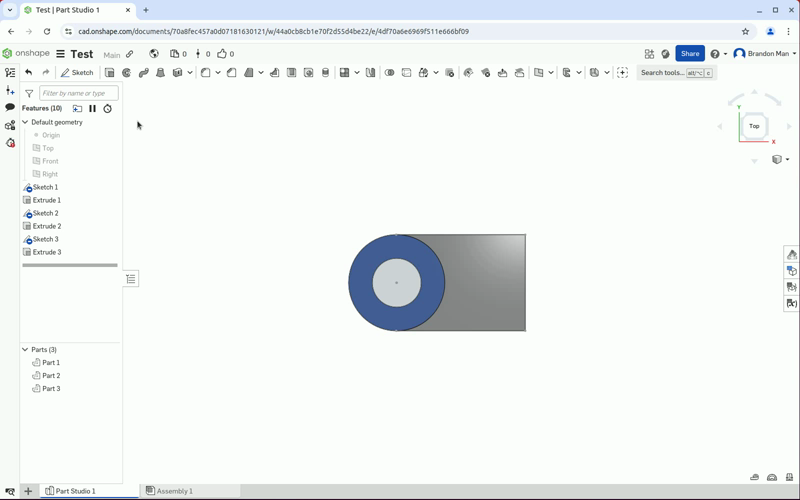
key(up, 3)
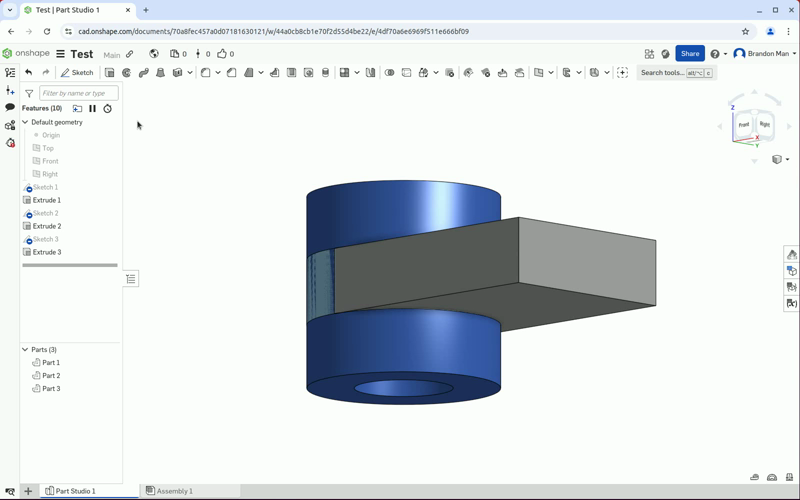
key(left, 3)
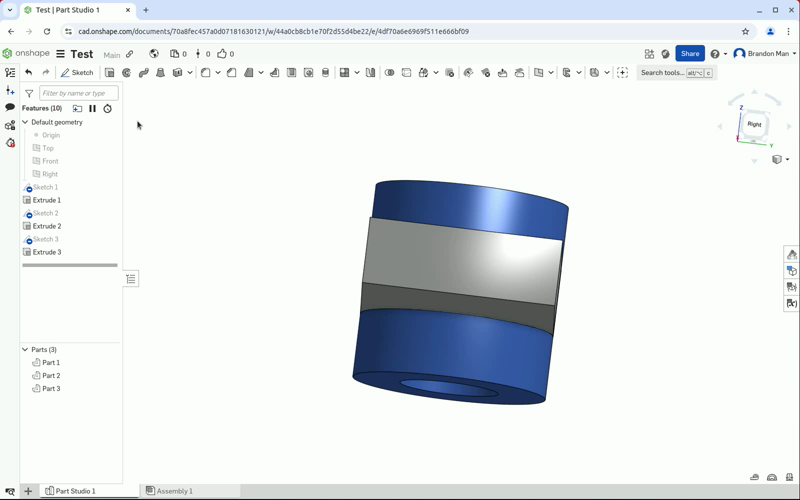
key(right, 3)
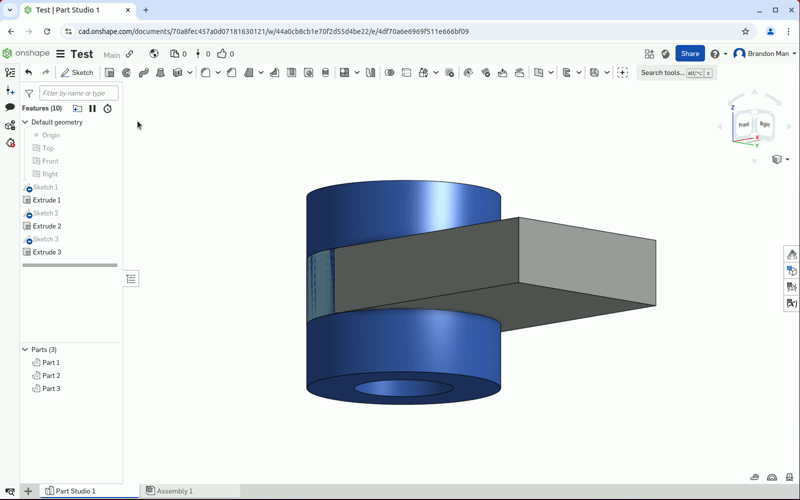
key(down, 3)
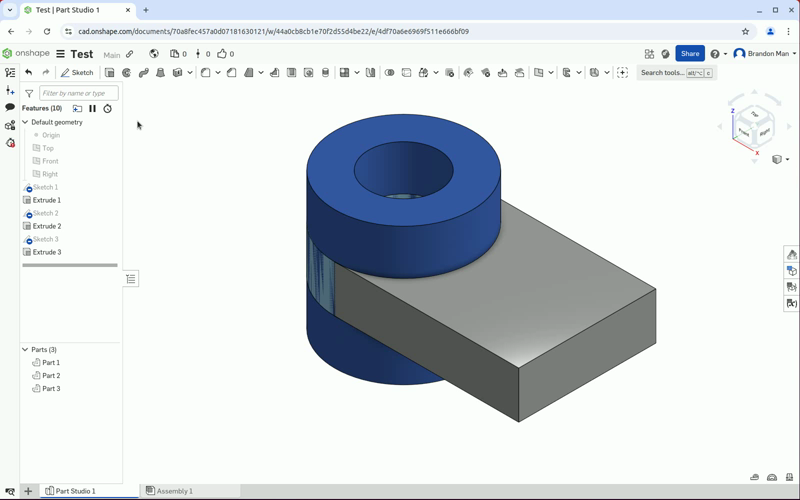
mouse_move(73, 189)
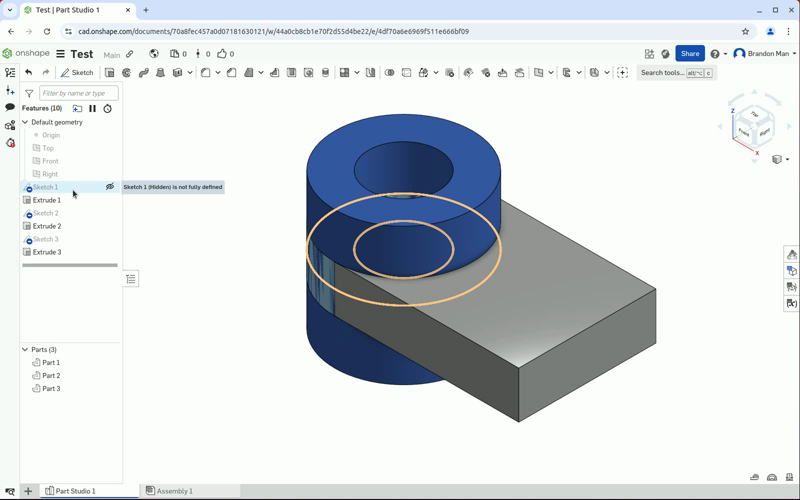
click(73, 189)